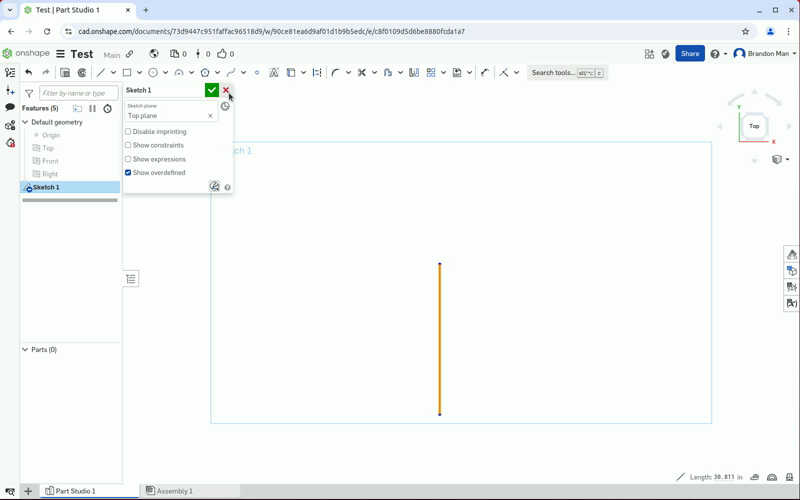
key(shift+h)
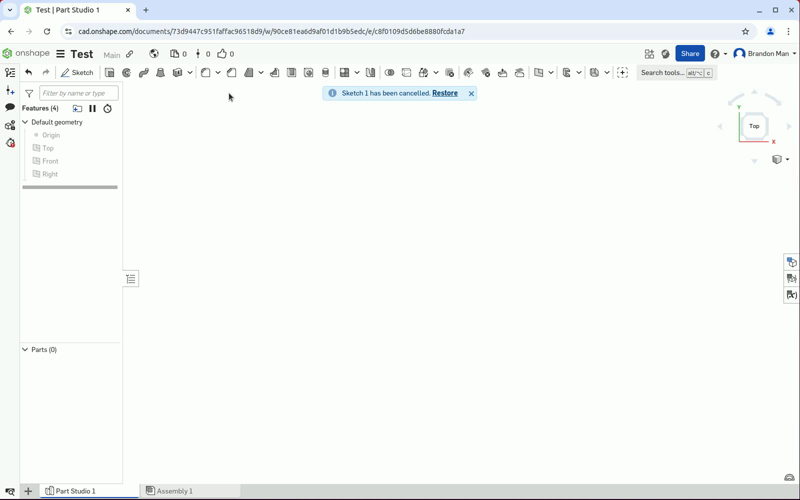
mouse_move(73, 352)
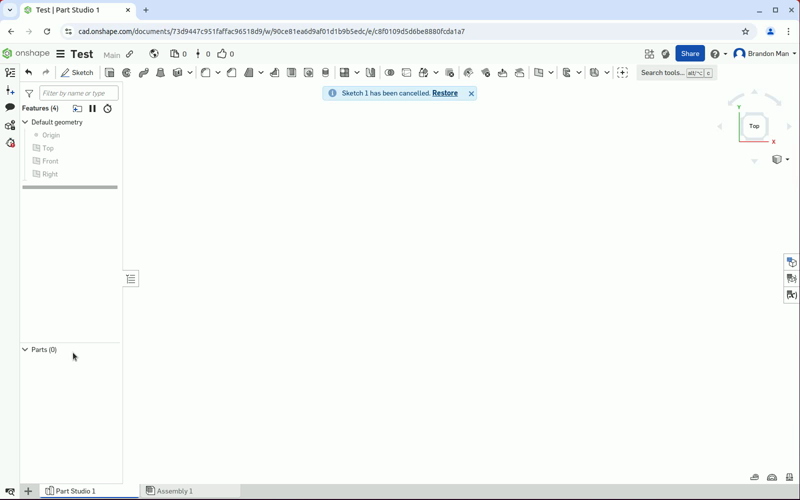
key(y)
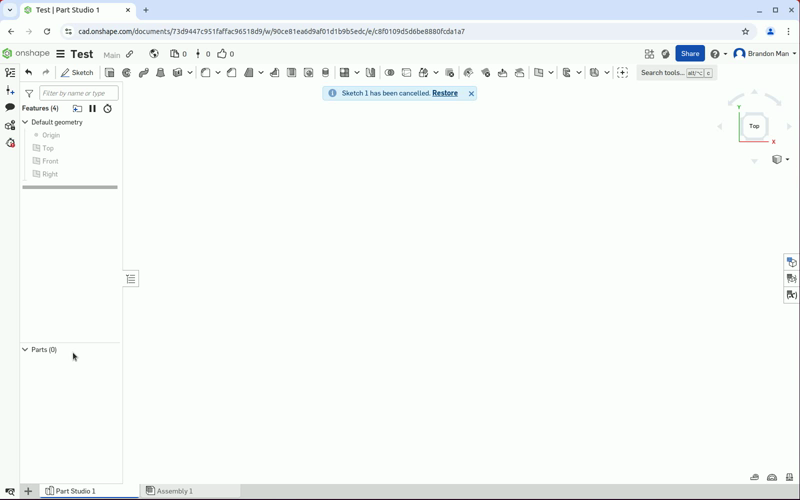
key(shift+p)
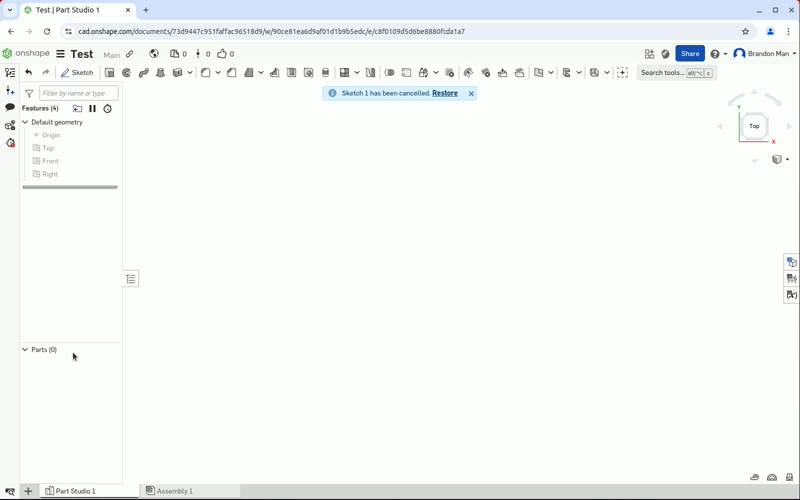
key(space)
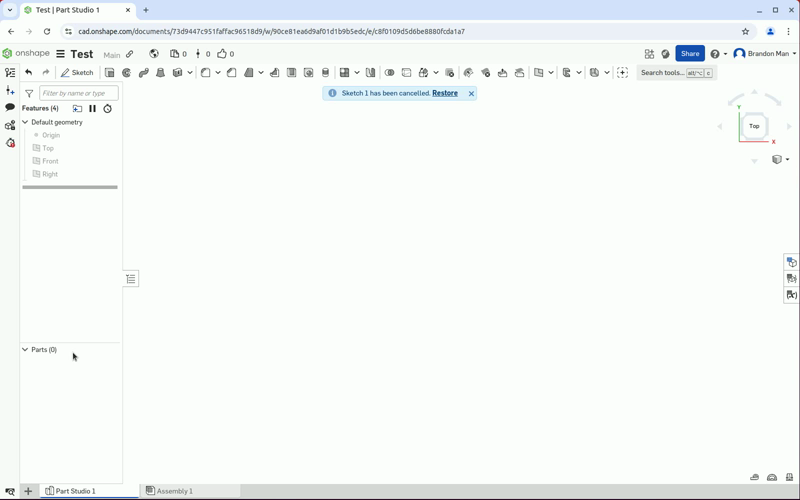
key_down(shift)
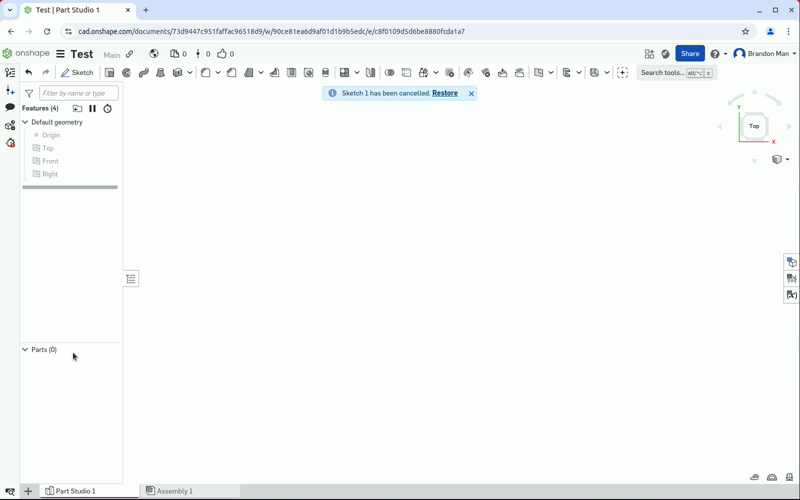
key(up)
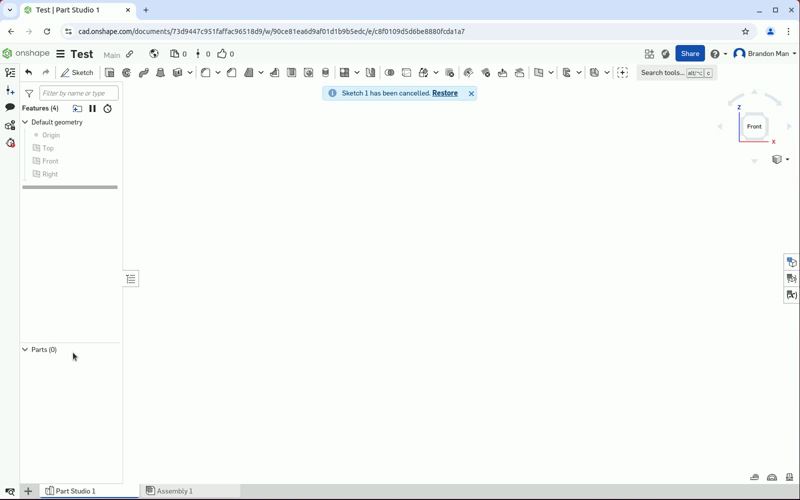
key_up(shift)
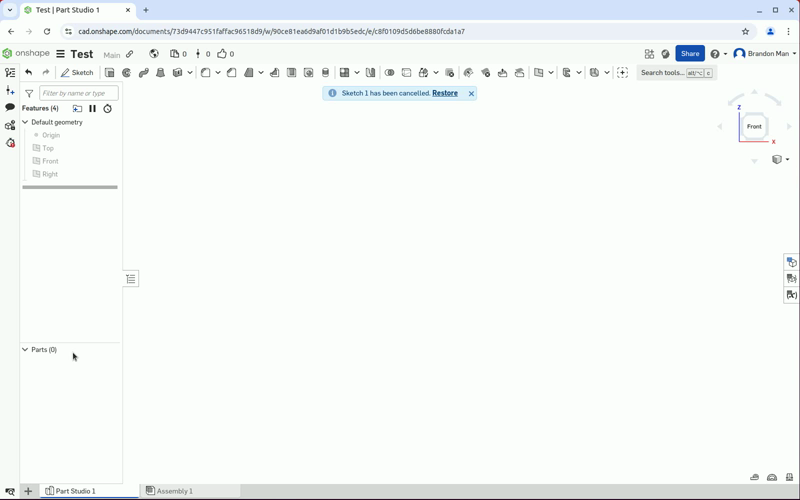
key(space)
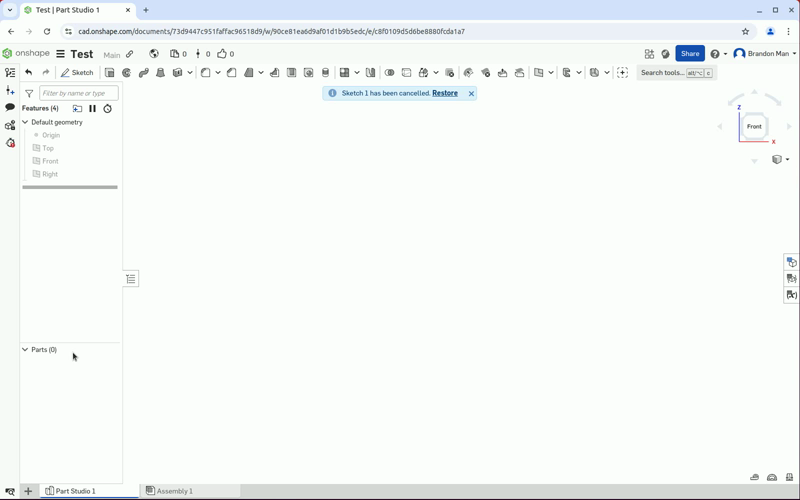
key_down(shift)
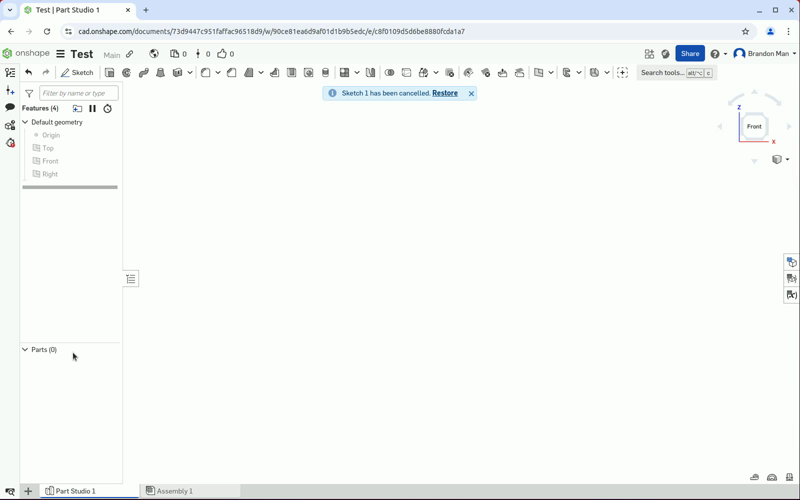
key(left)
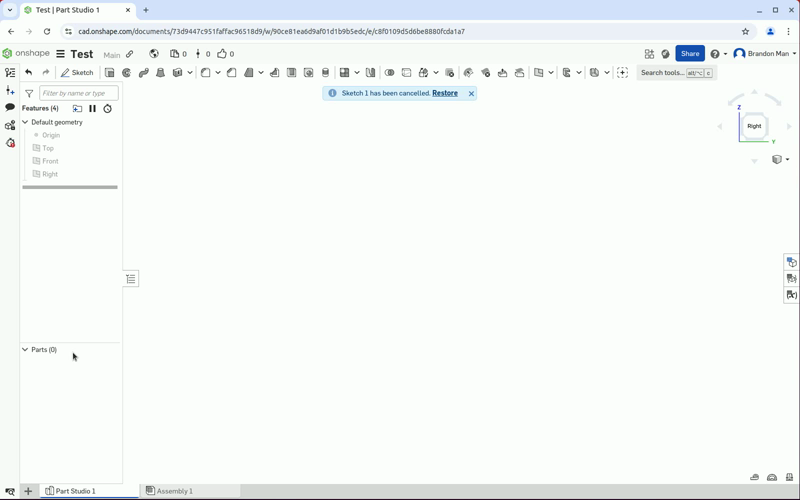
key_up(shift)
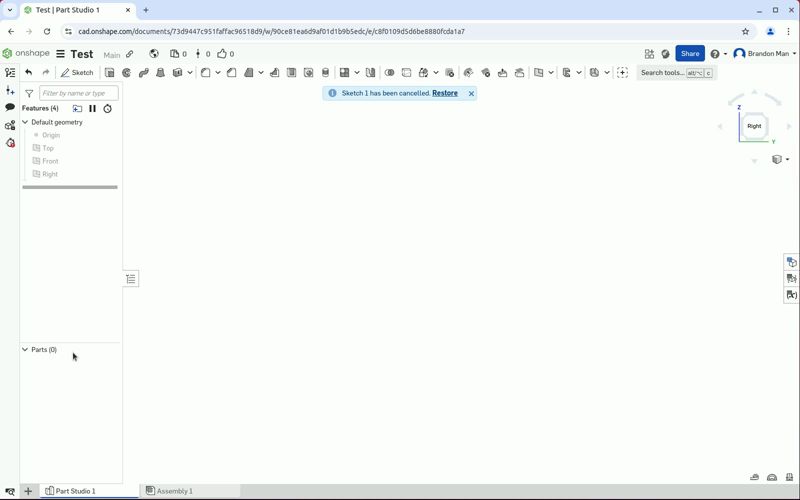
mouse_move(73, 352)
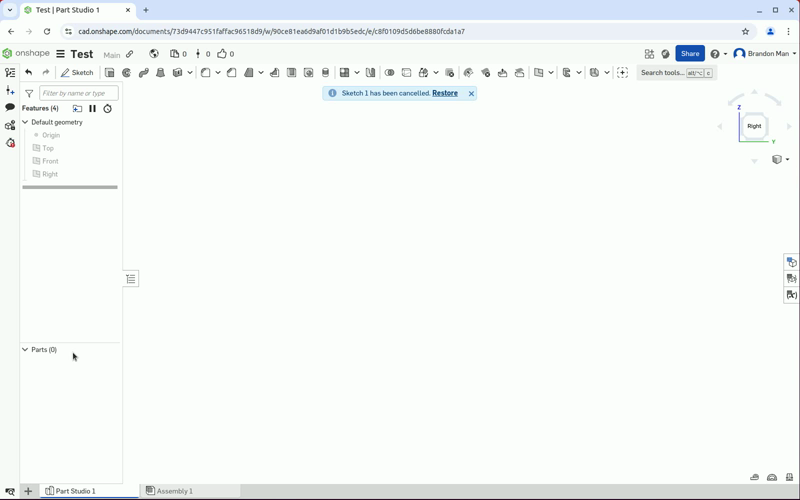
key(shift+y)
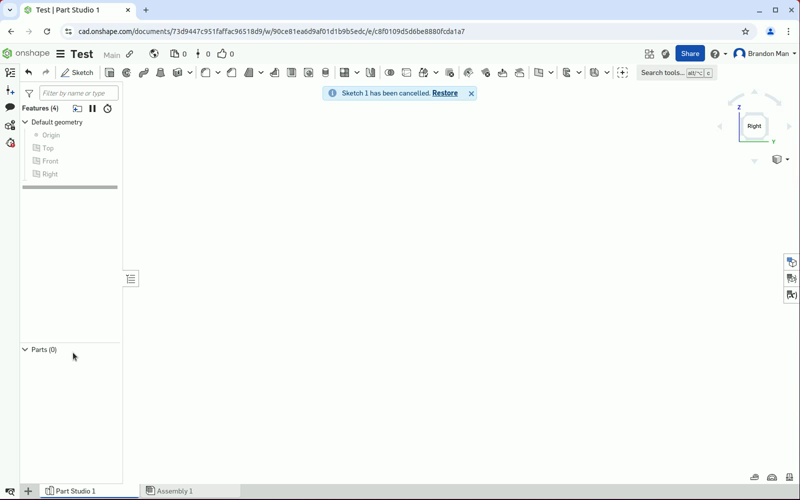
key(shift+s)
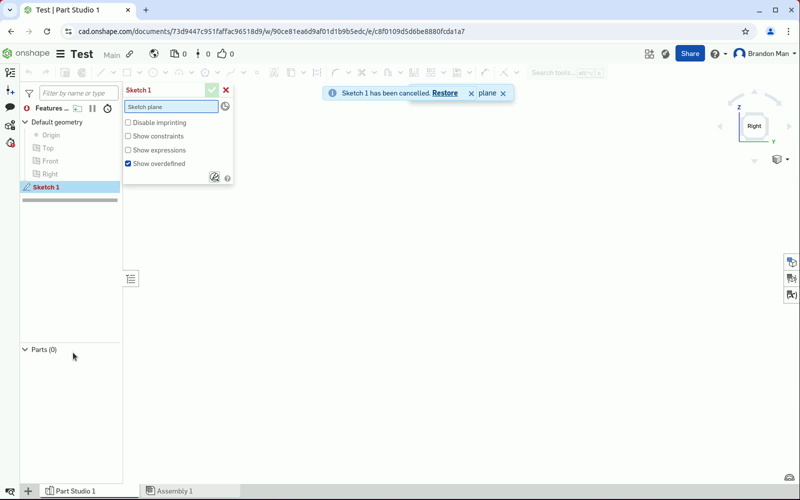
mouse_move(73, 176)
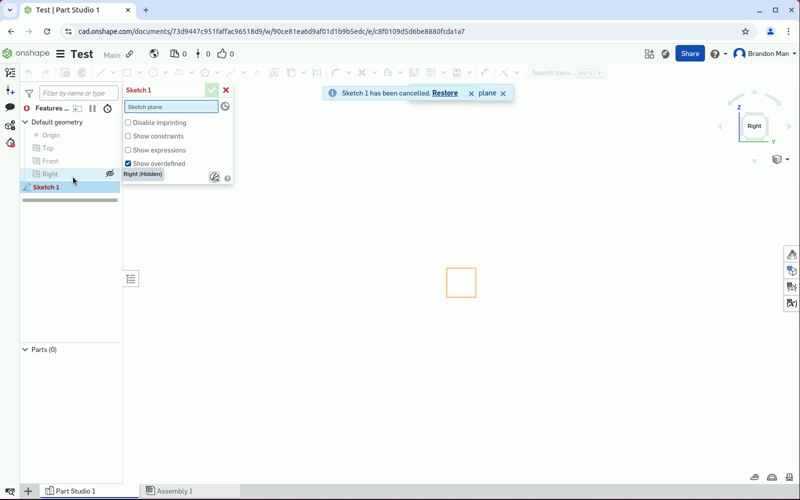
click(73, 176)
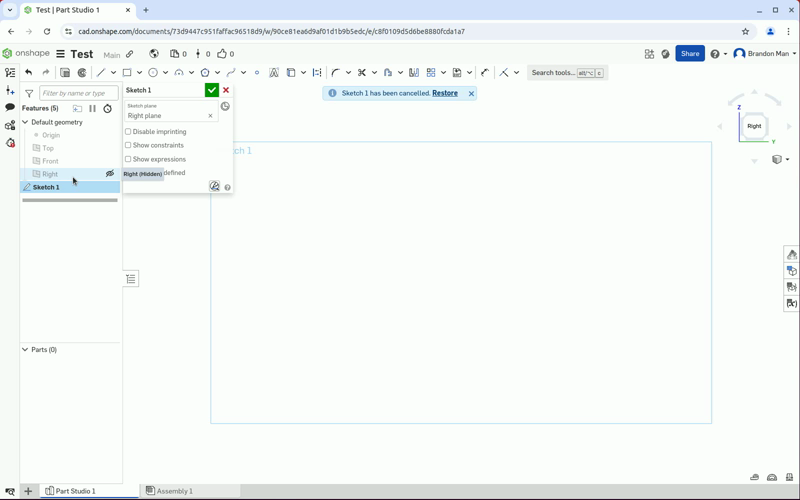
mouse_move(73, 352)
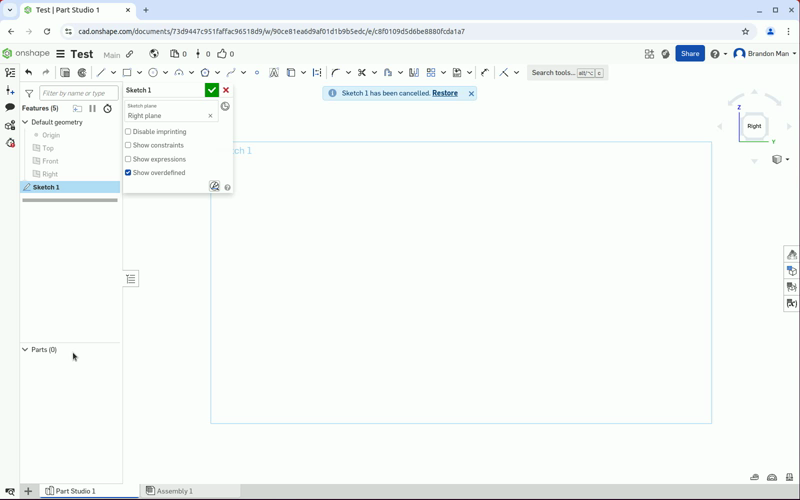
key(y)
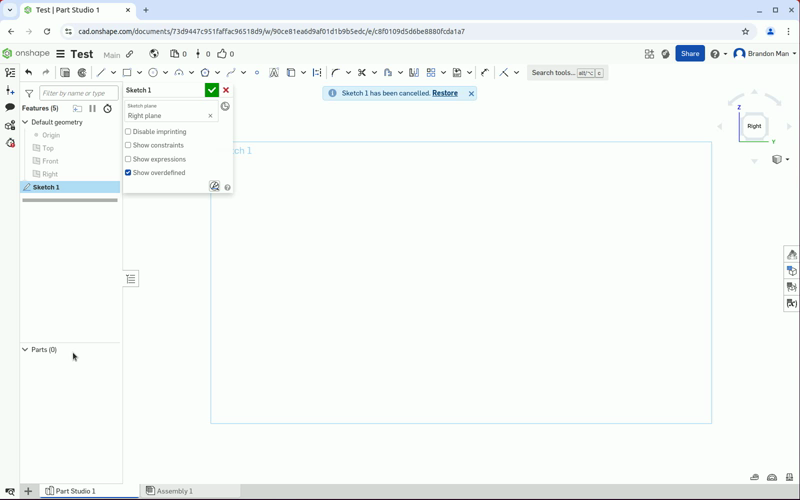
key(a)
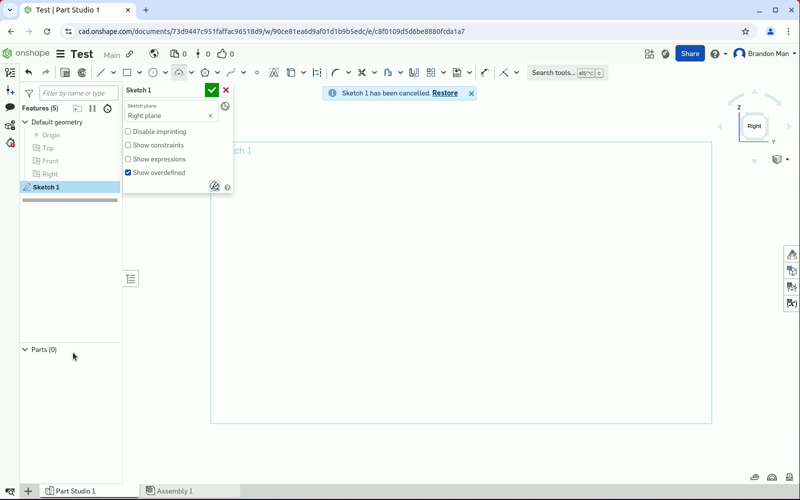
key_down(shift)
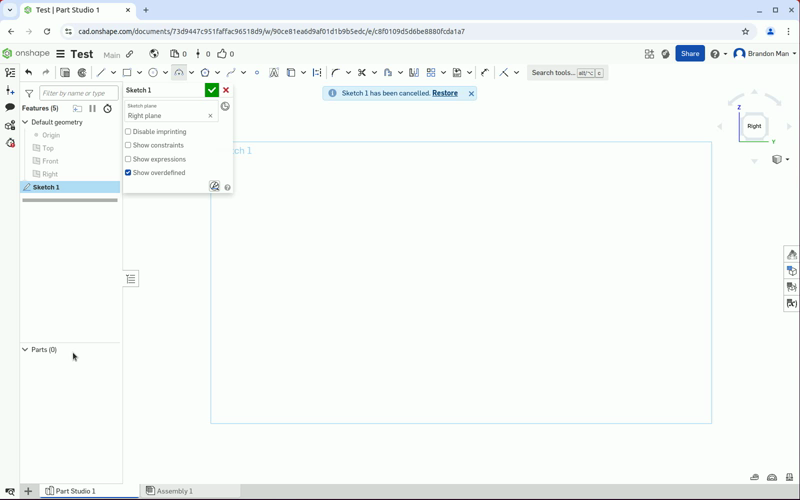
mouse_move(397, 339)
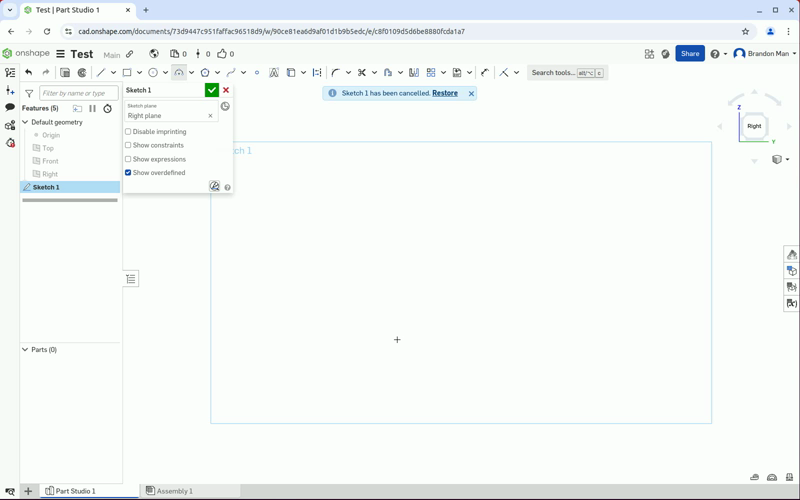
click(397, 339)
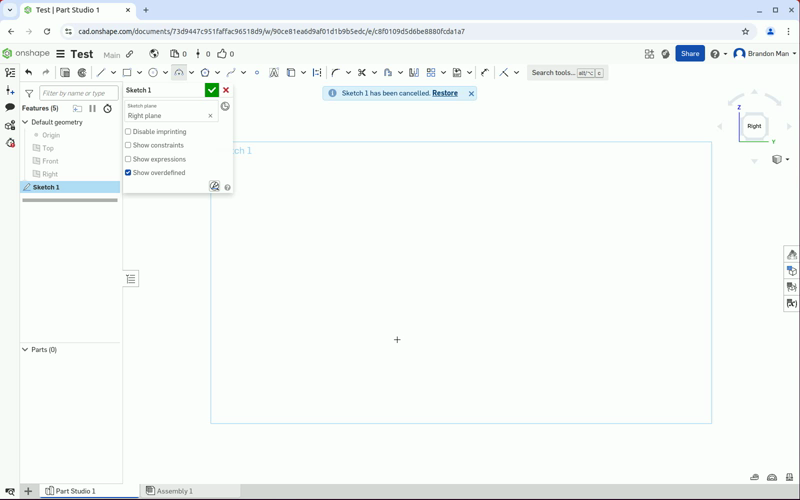
key_up(shift)
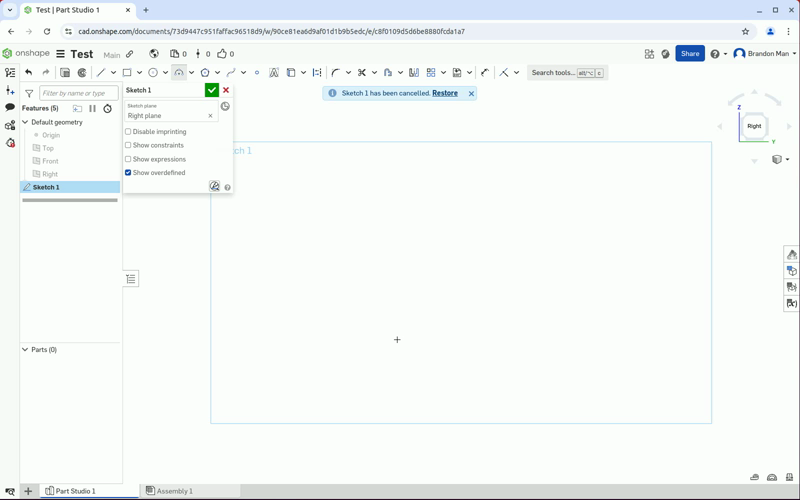
key_down(shift)
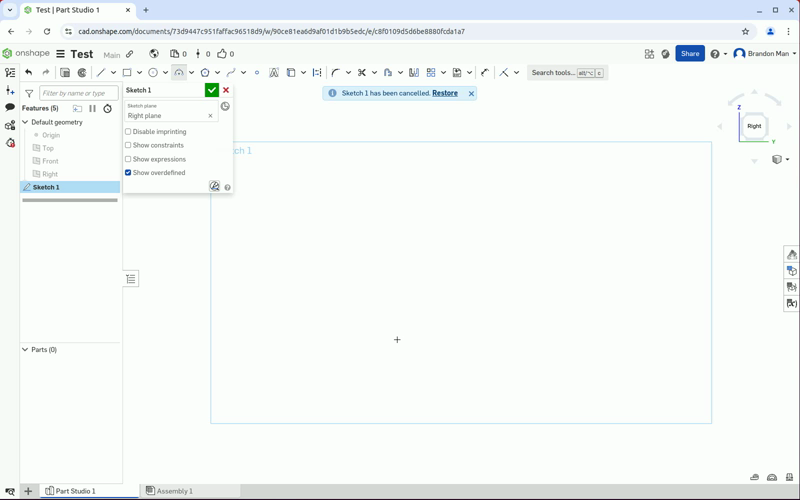
mouse_move(461, 367)
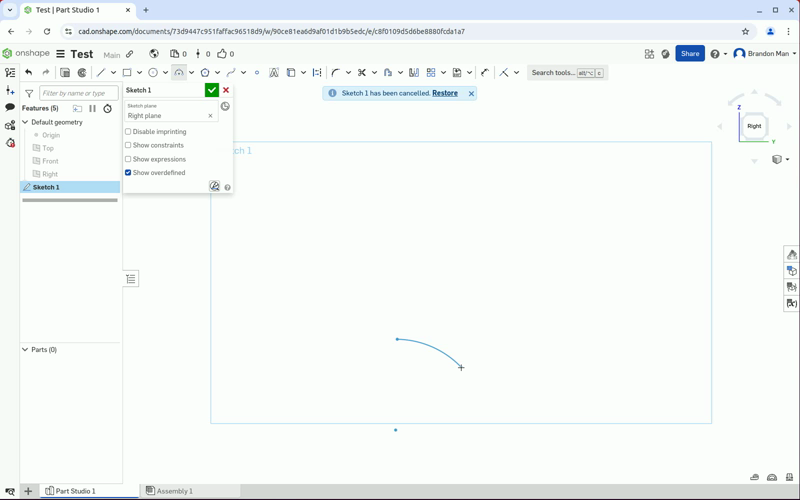
click(461, 367)
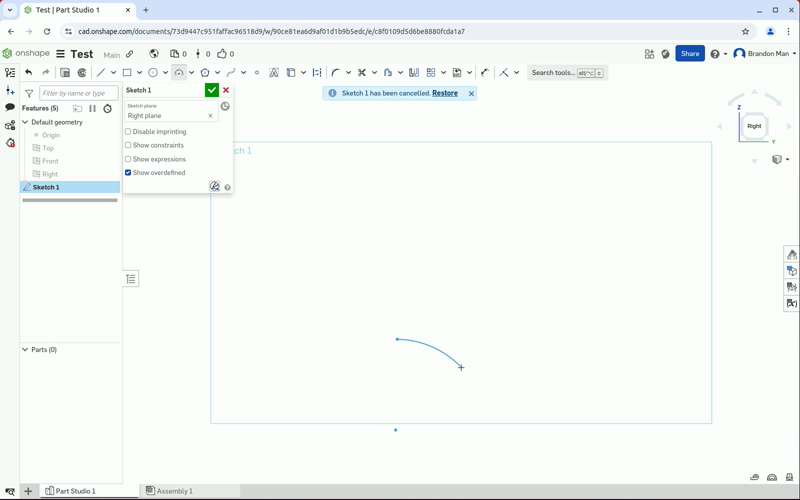
mouse_move(426, 360)
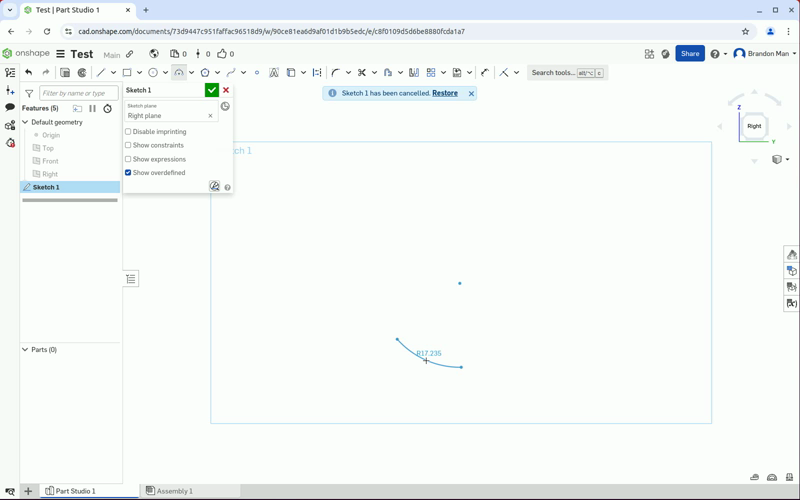
click(426, 360)
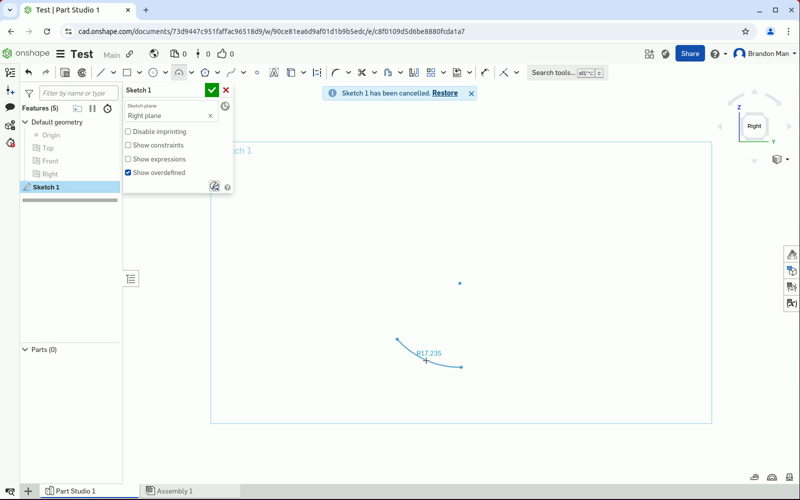
key_up(shift)
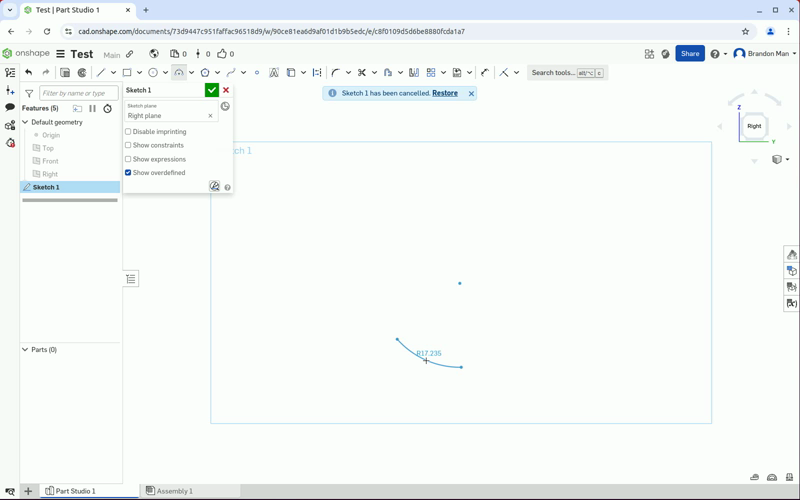
key(esc)
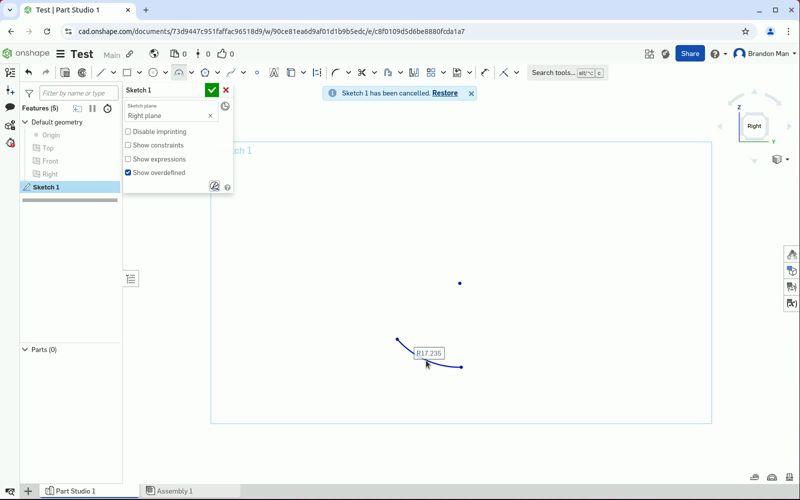
key(l)
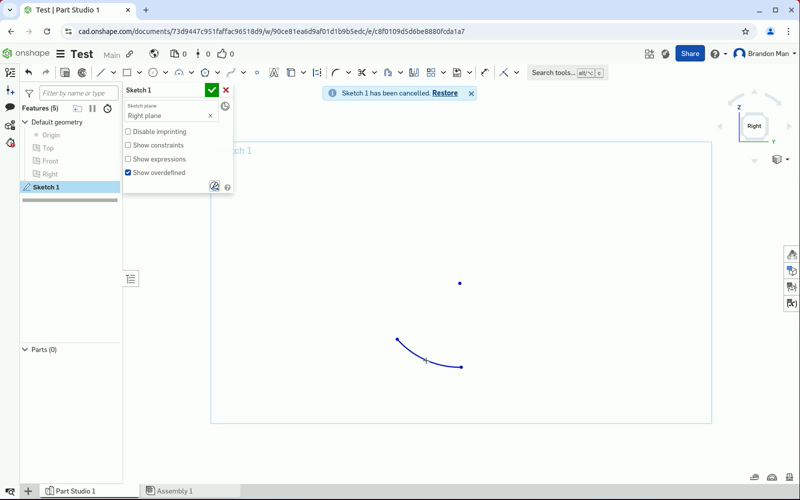
mouse_move(461, 367)
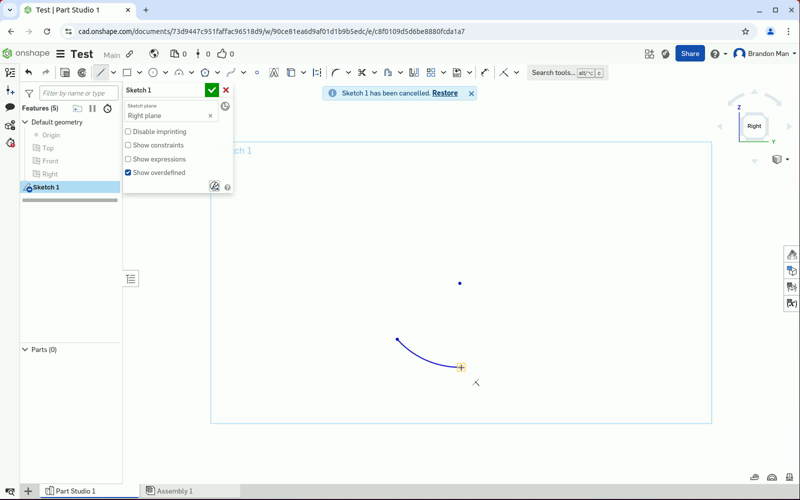
click(461, 367)
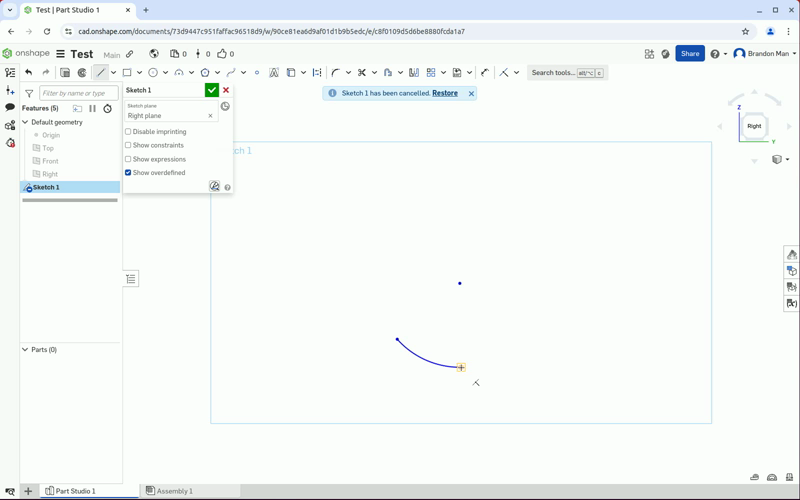
key_down(shift)
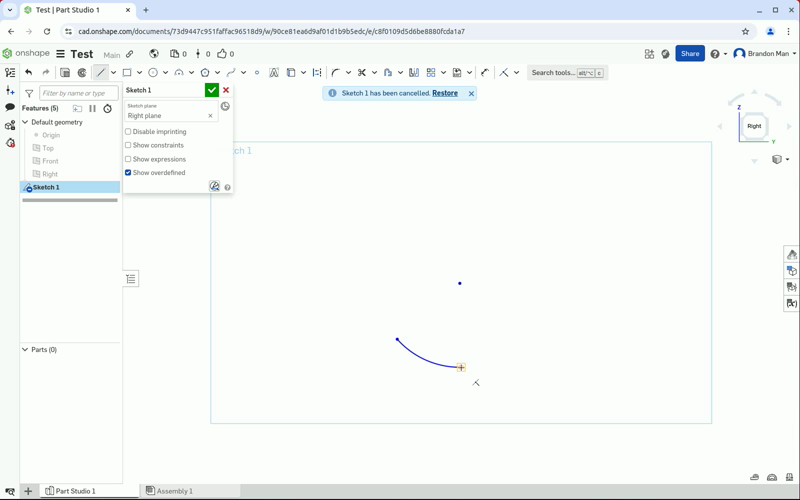
mouse_move(491, 367)
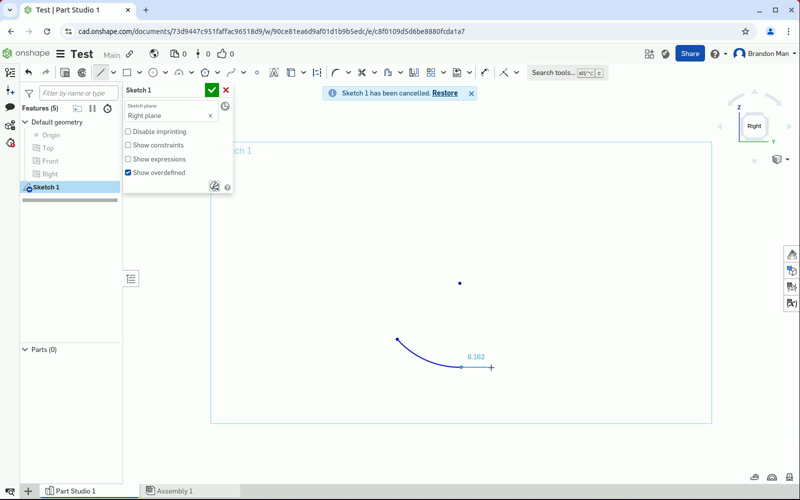
mouse_move(461, 311)
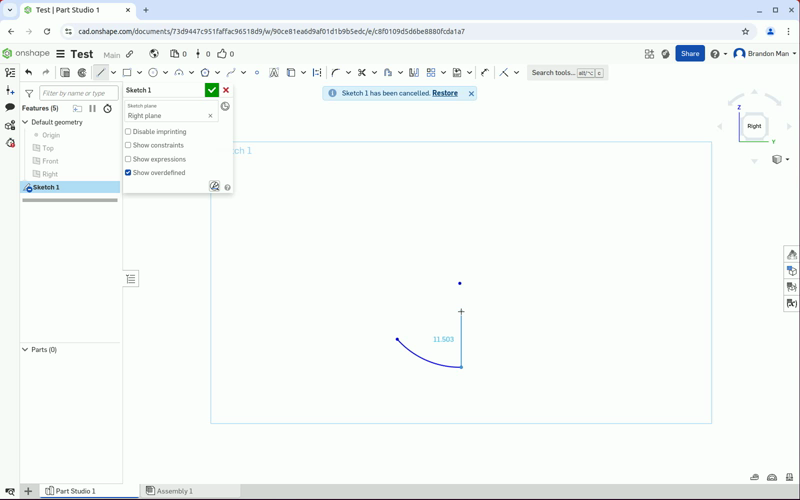
click(461, 311)
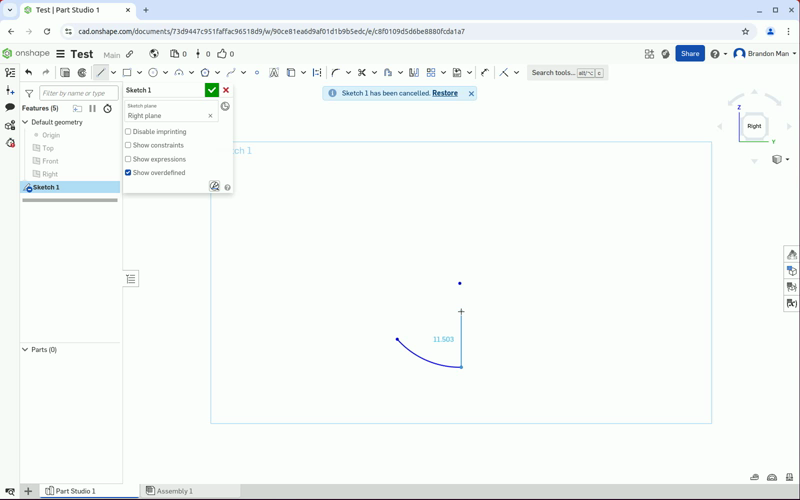
key_up(shift)
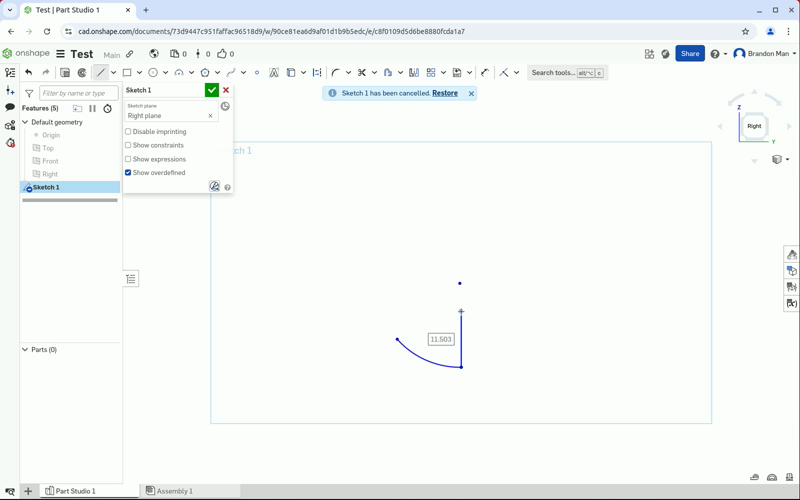
key(esc)
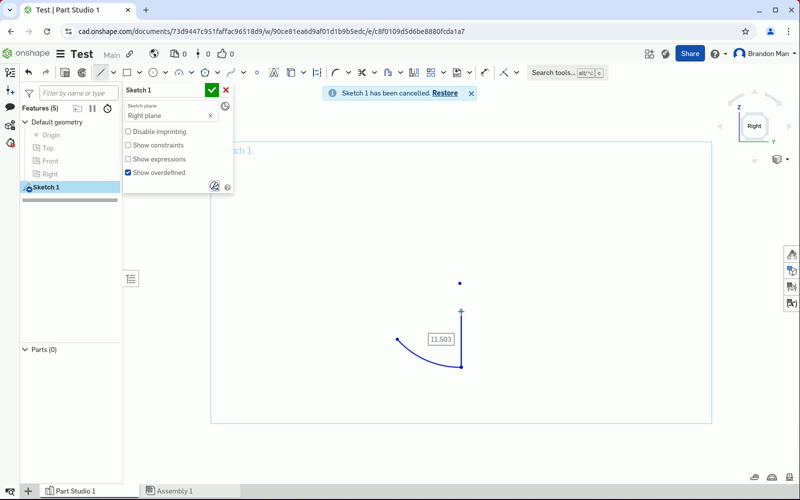
key(a)
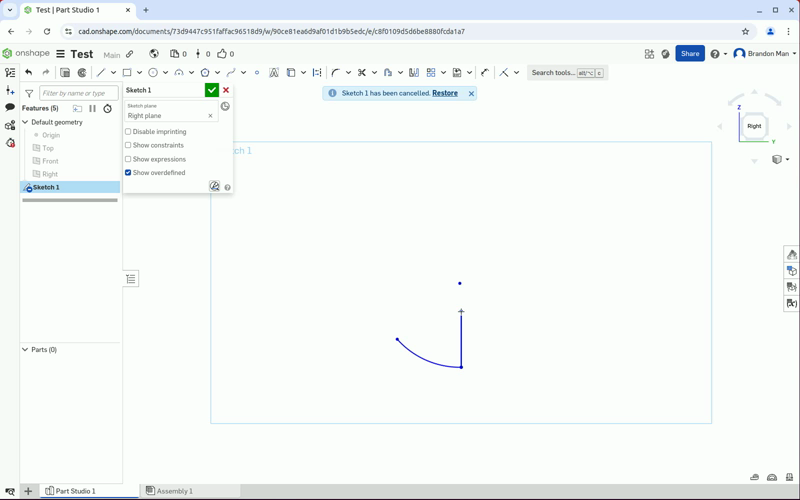
mouse_move(461, 311)
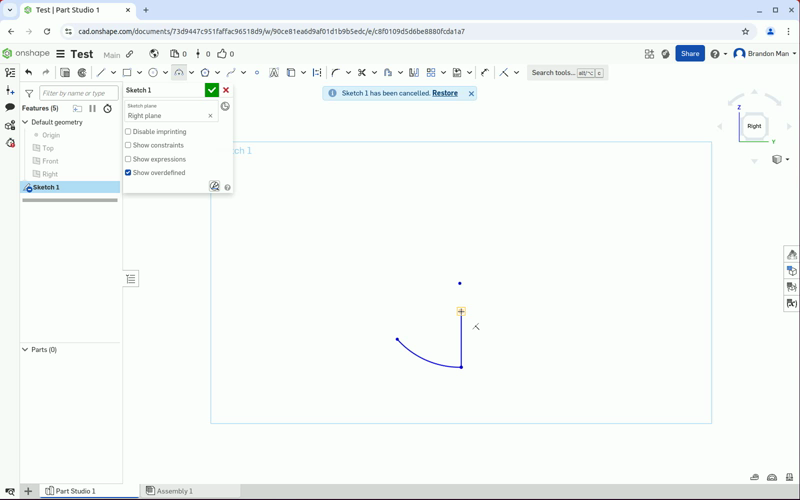
click(461, 311)
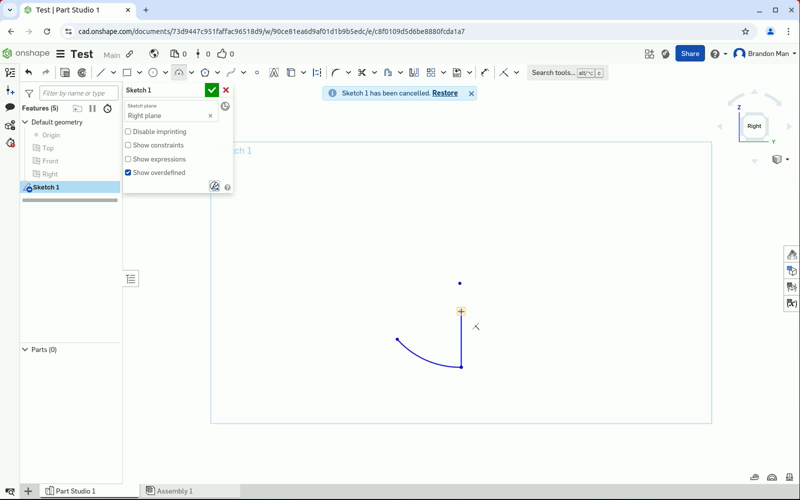
key_down(shift)
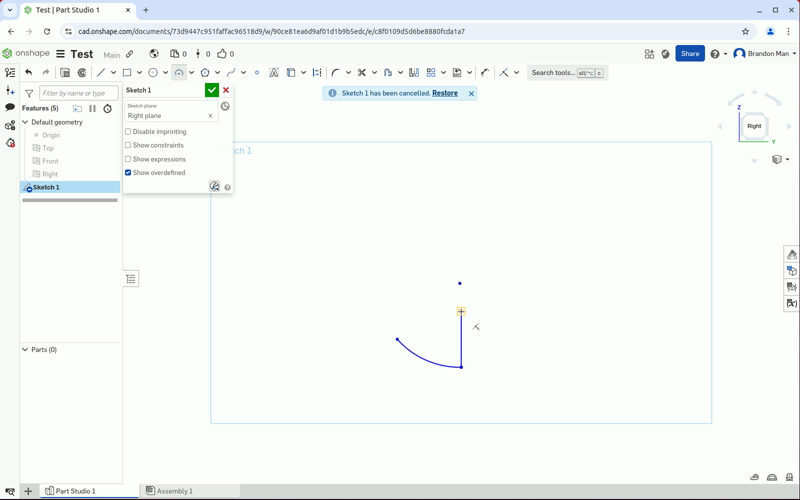
mouse_move(433, 282)
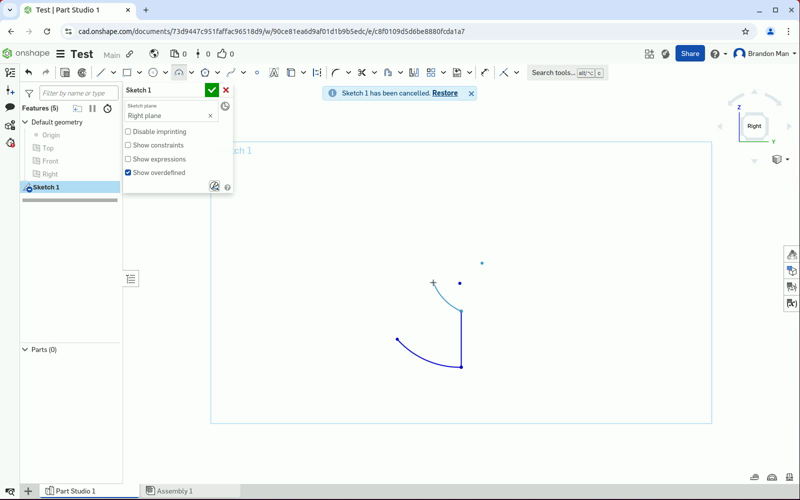
click(433, 282)
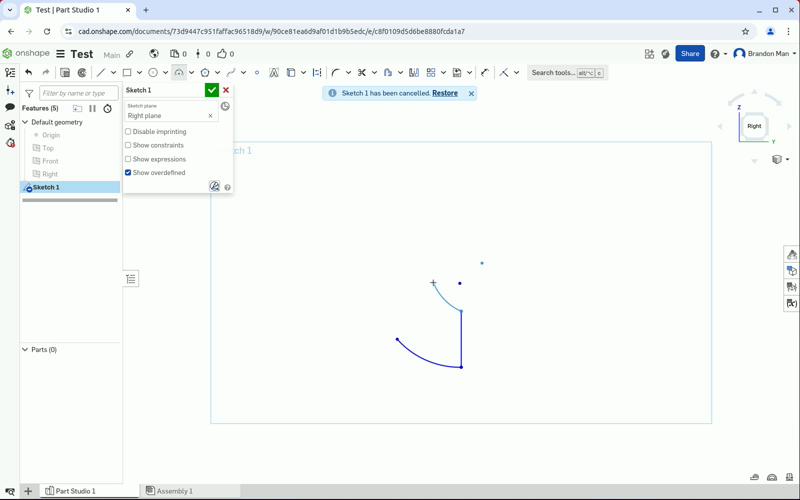
mouse_move(441, 302)
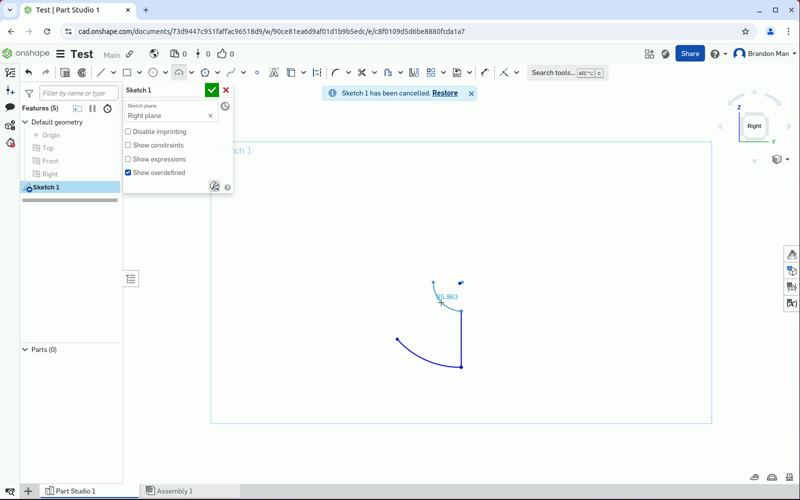
click(441, 302)
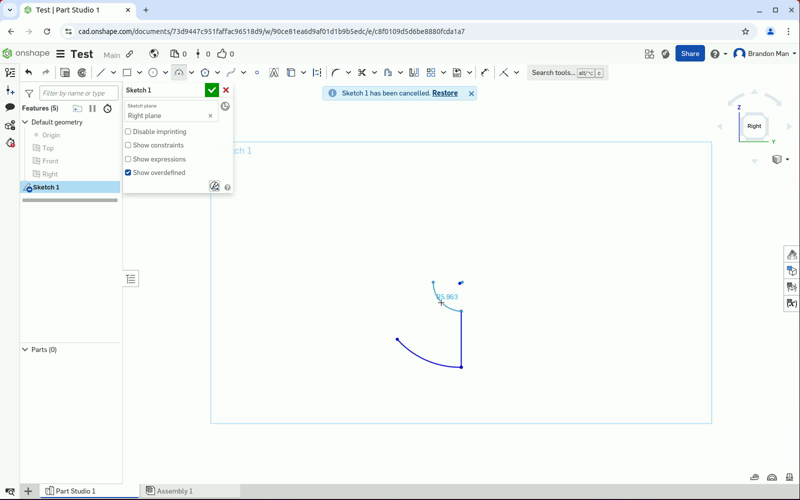
key_up(shift)
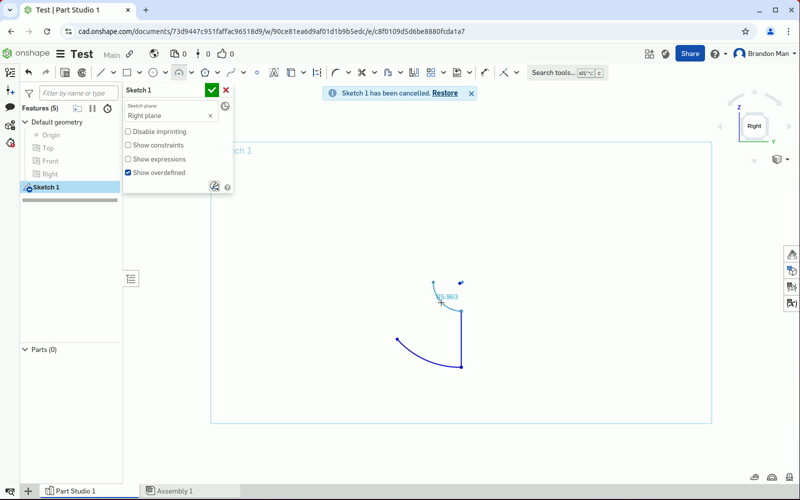
key(esc)
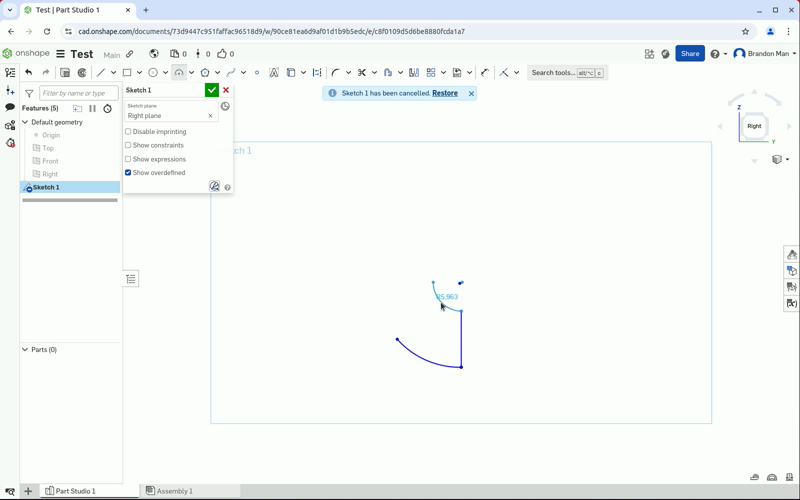
key(l)
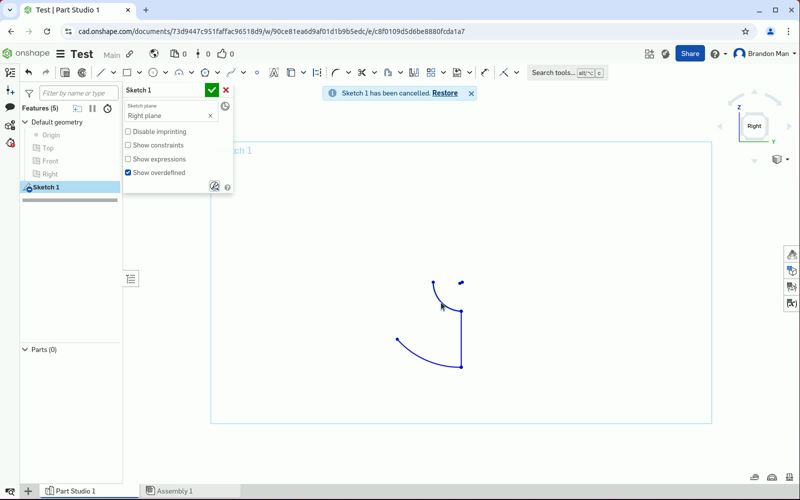
mouse_move(433, 282)
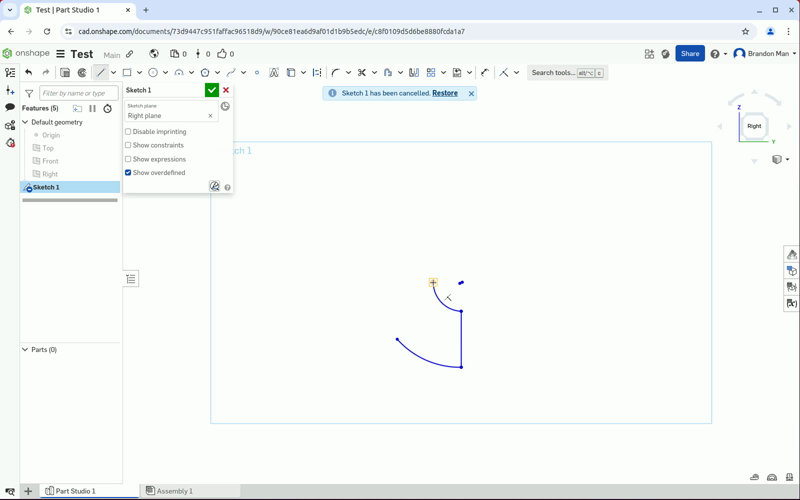
click(433, 282)
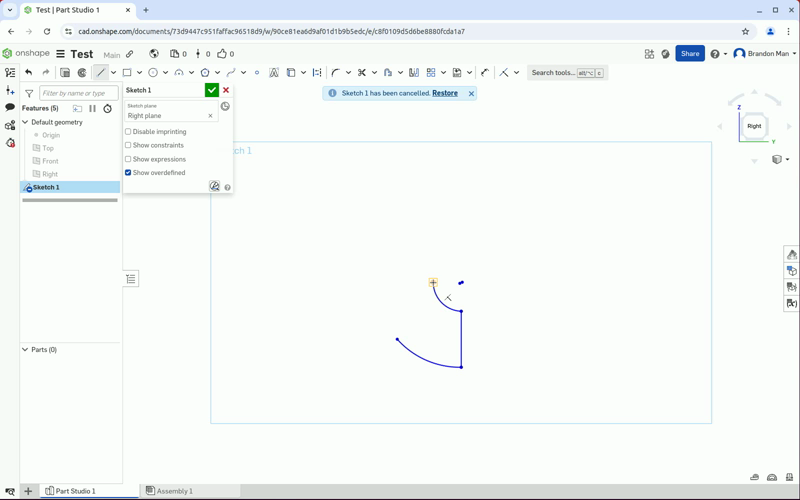
key_down(shift)
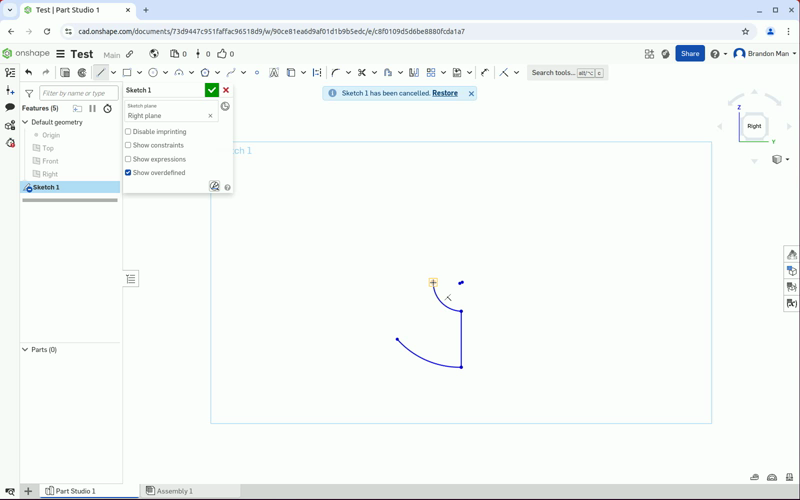
mouse_move(463, 282)
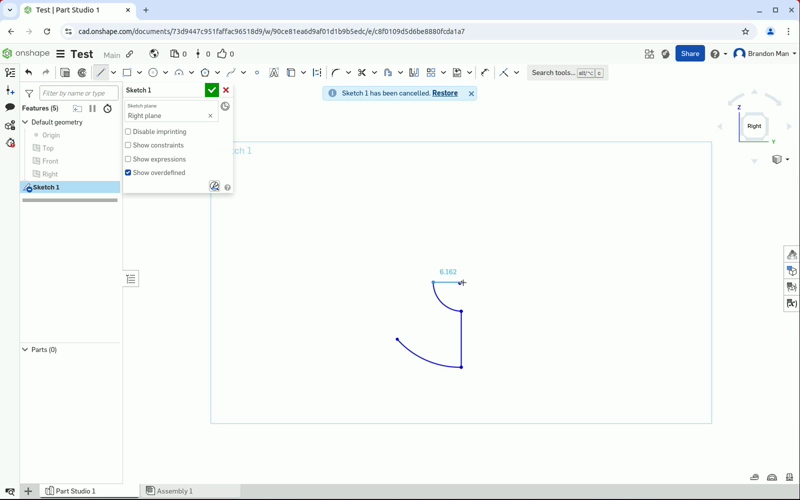
mouse_move(397, 282)
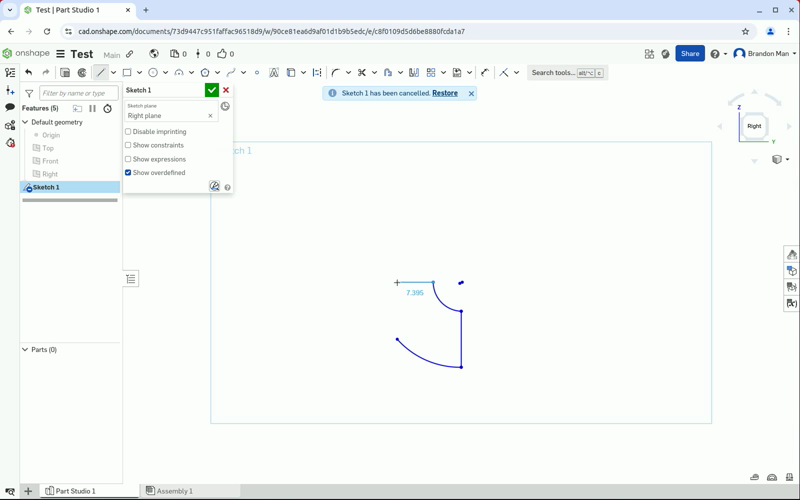
click(397, 282)
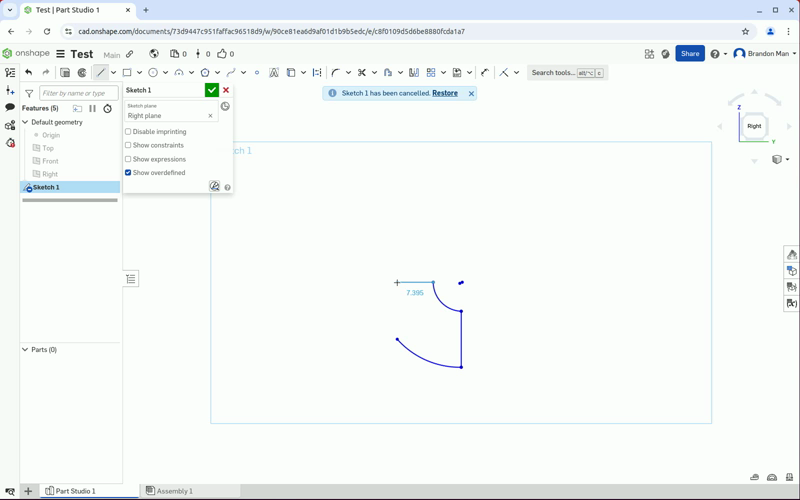
key_up(shift)
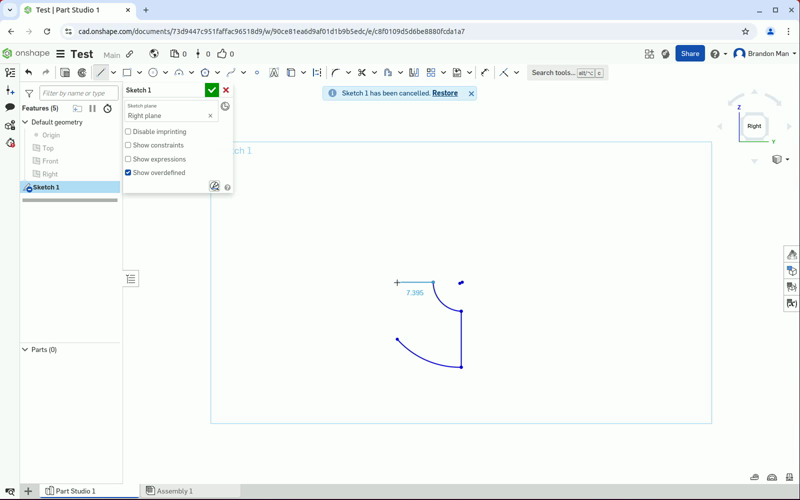
mouse_move(427, 282)
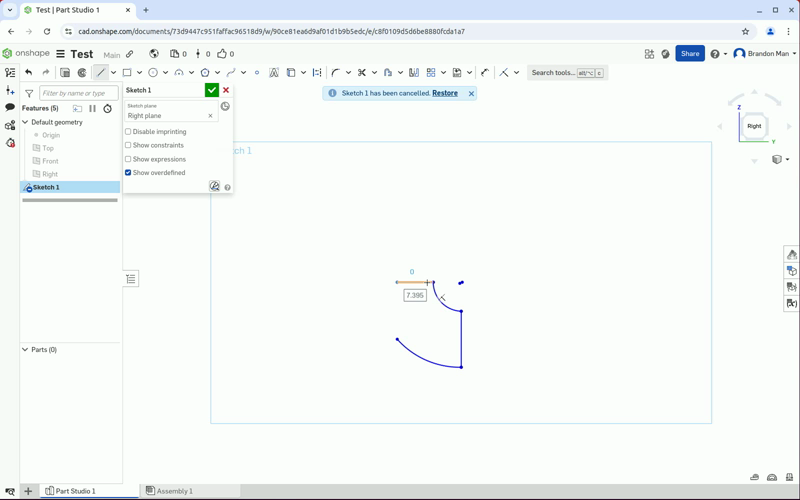
key_down(shift)
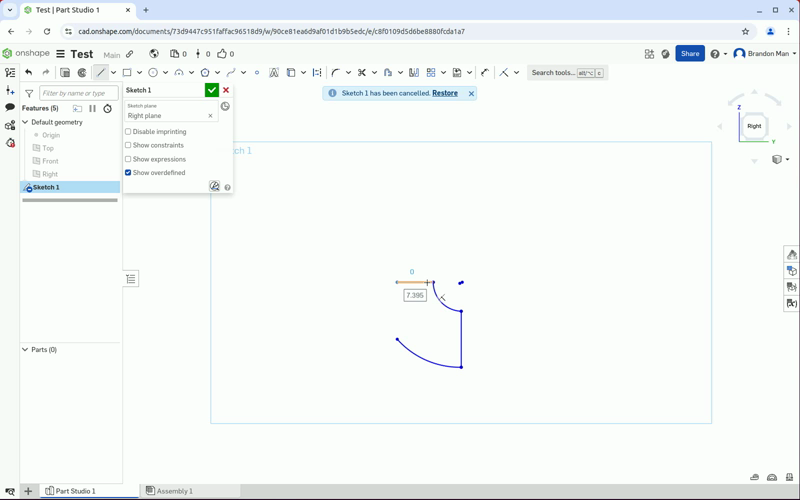
mouse_move(397, 339)
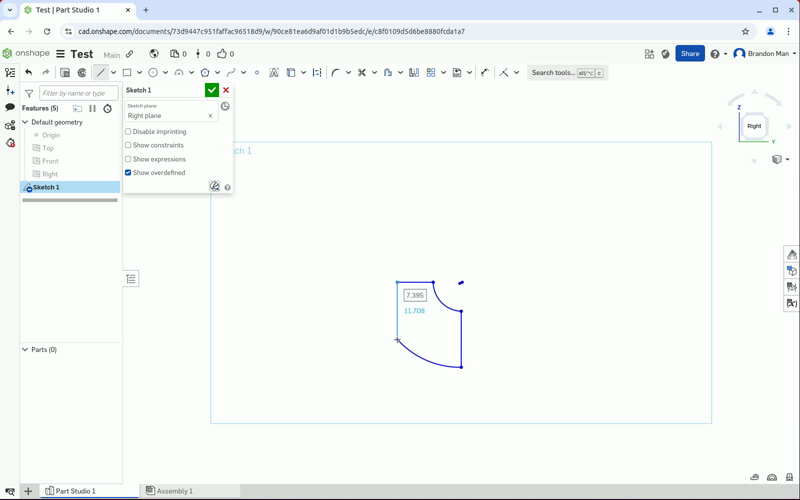
key_up(shift)
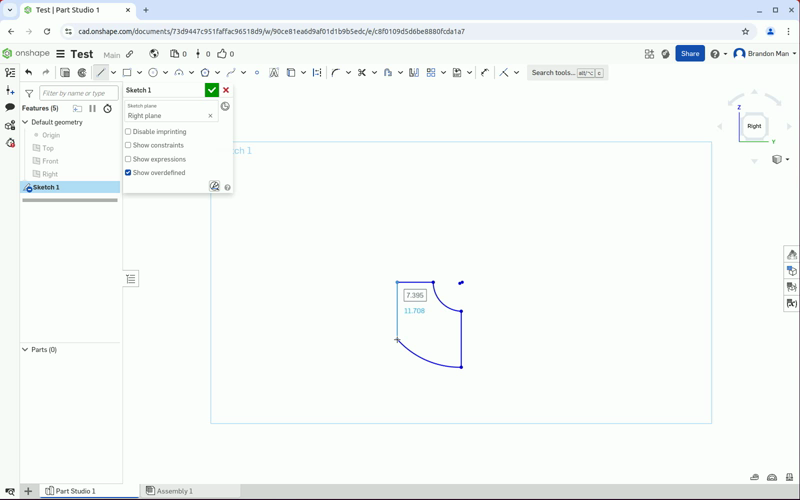
click(397, 339)
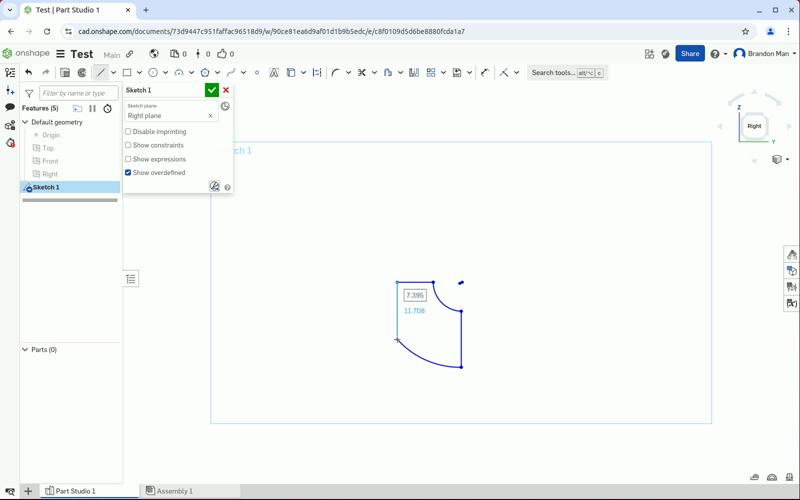
key(esc)
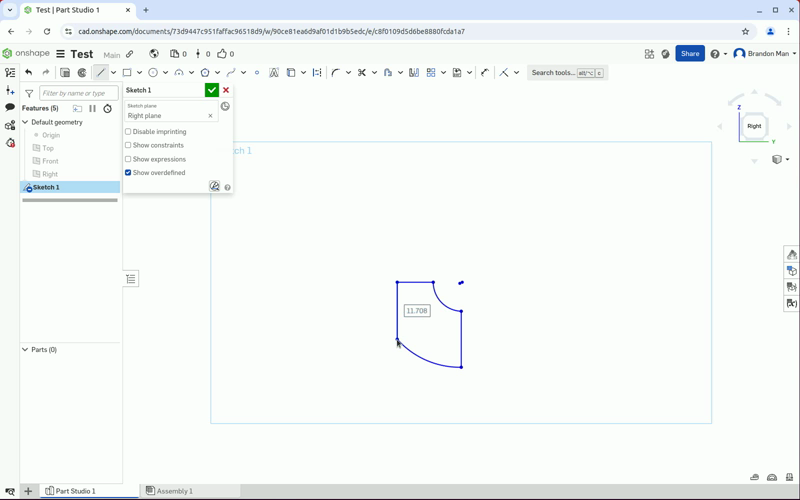
mouse_move(429, 315)
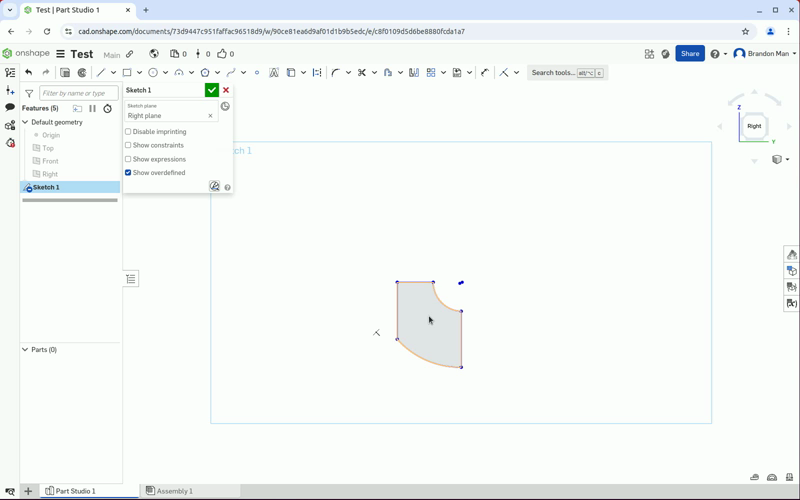
click(429, 315)
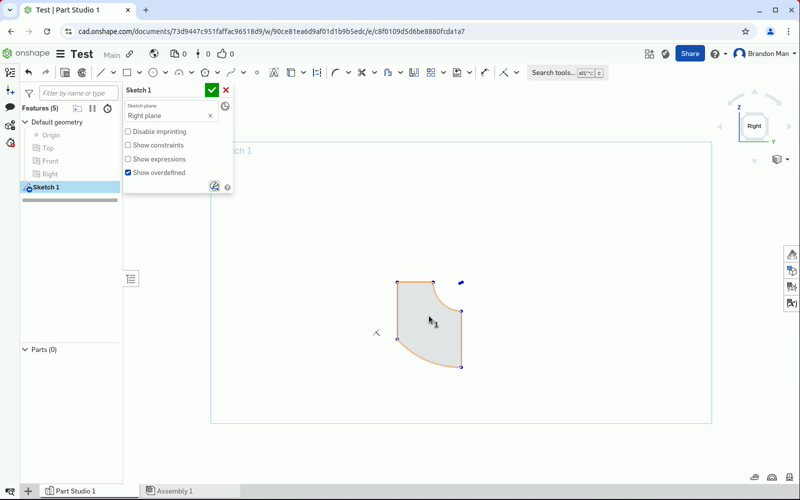
mouse_move(73, 352)
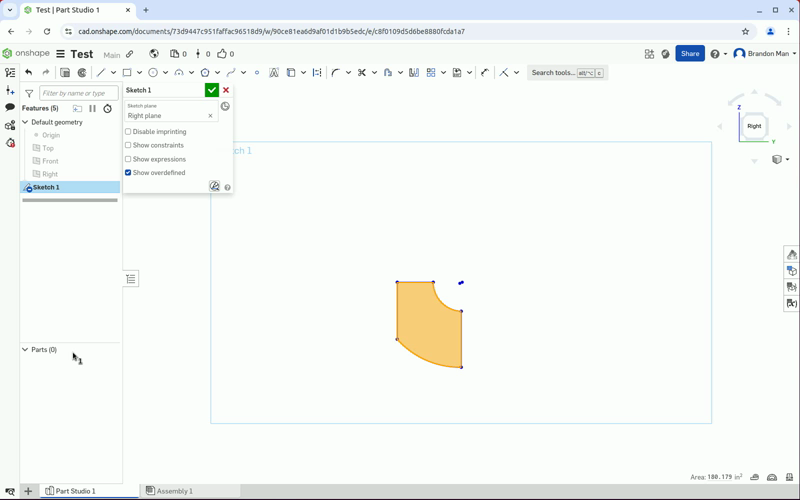
key(shift+y)
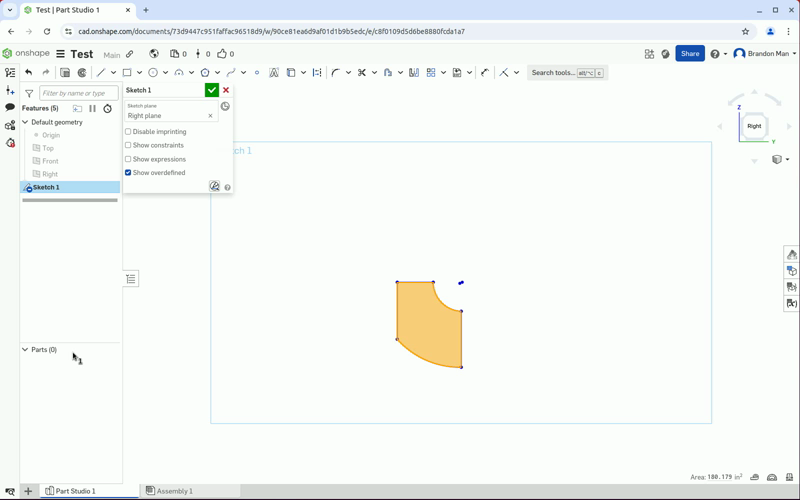
key(shift+e)
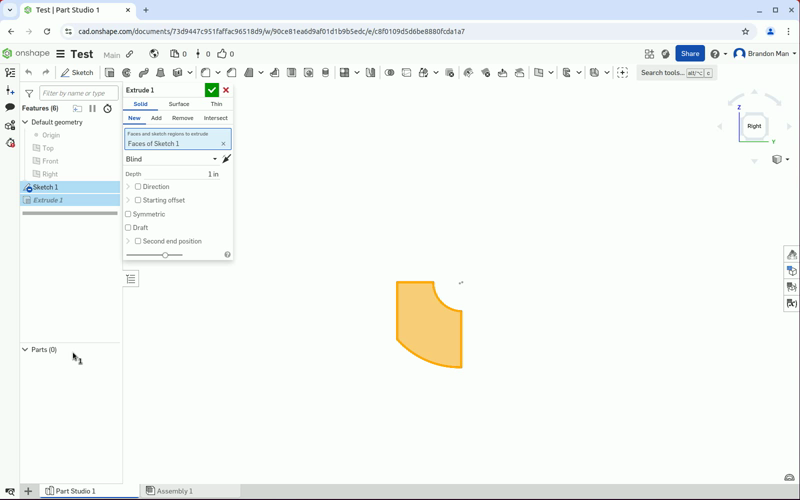
mouse_move(143, 106)
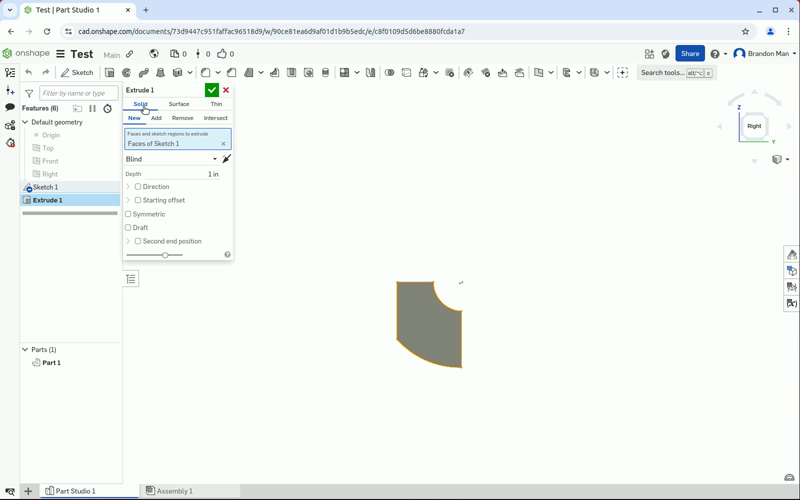
click(143, 106)
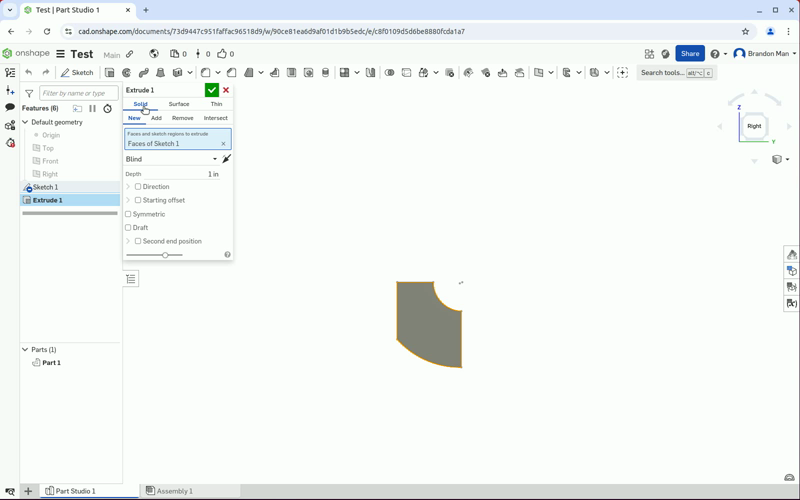
mouse_move(137, 120)
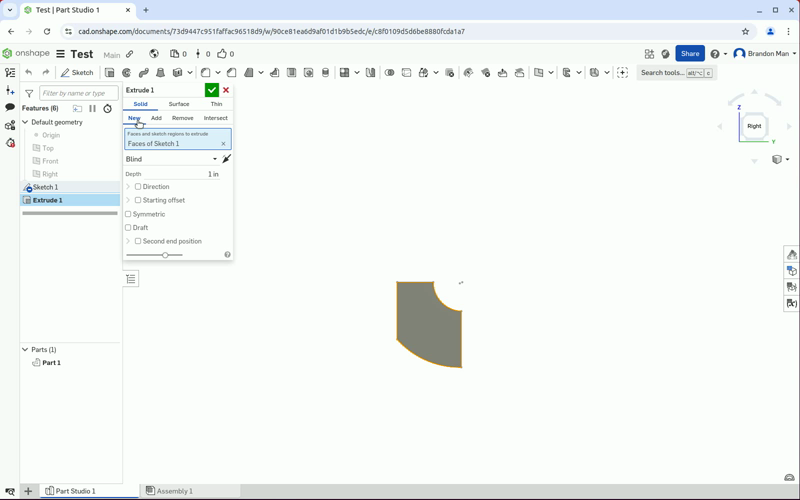
click(137, 120)
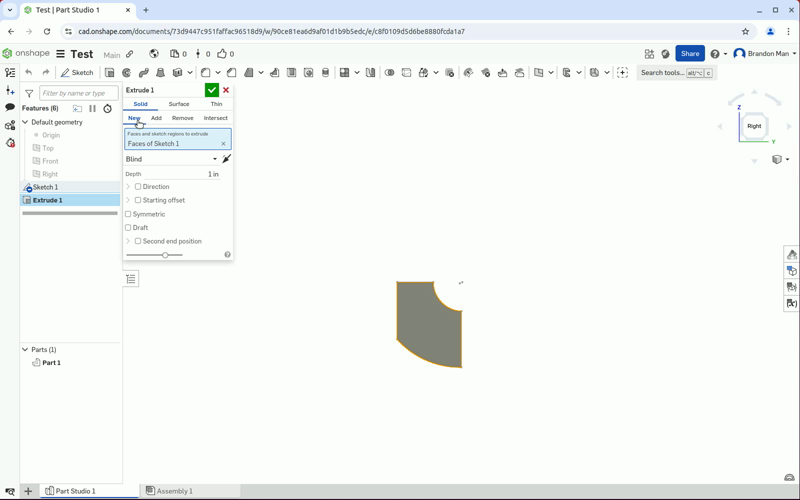
key(tab, 4)
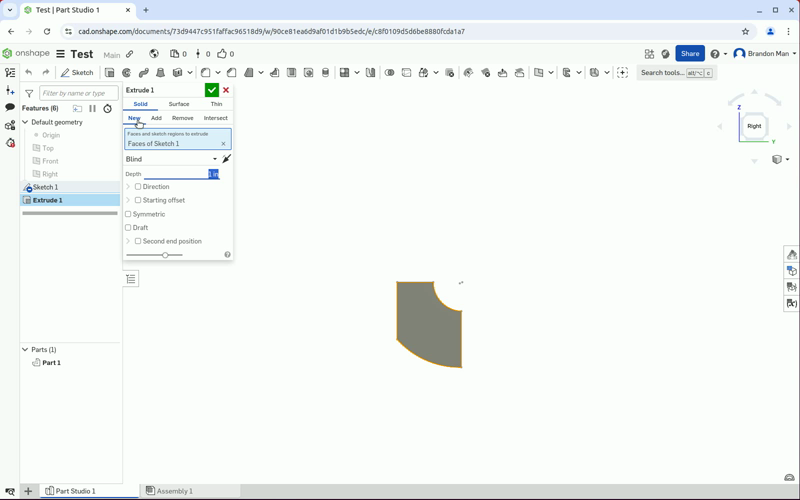
text(23.108)
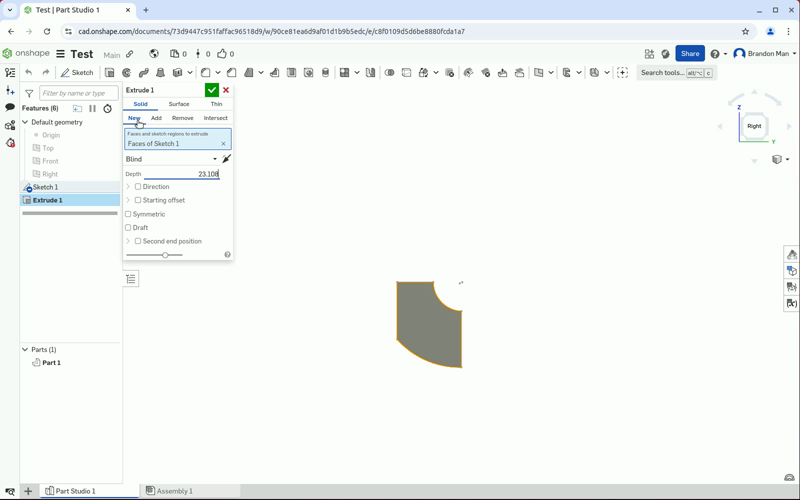
key(enter)
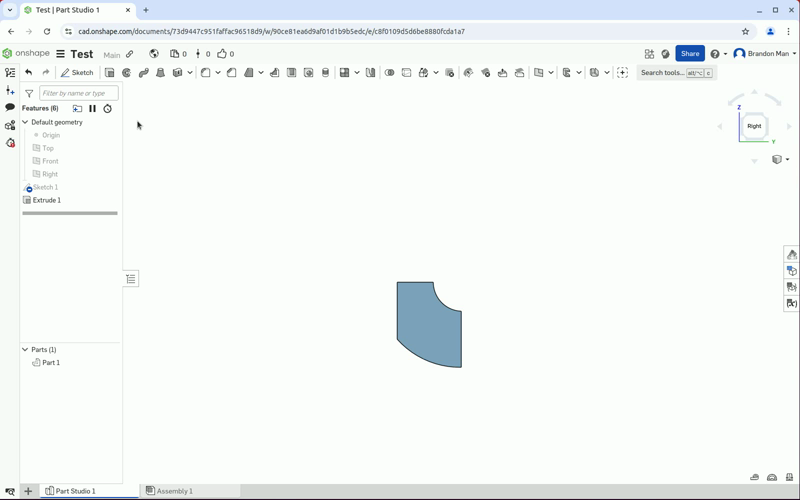
key(shift+h)
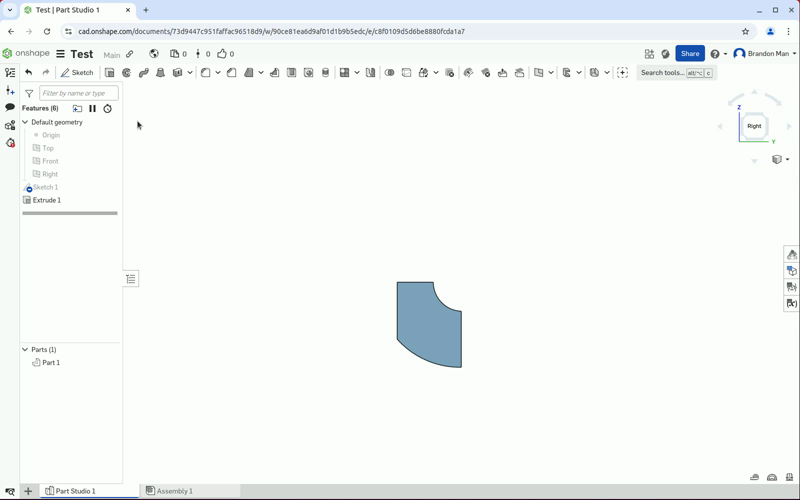
key(shift+h)
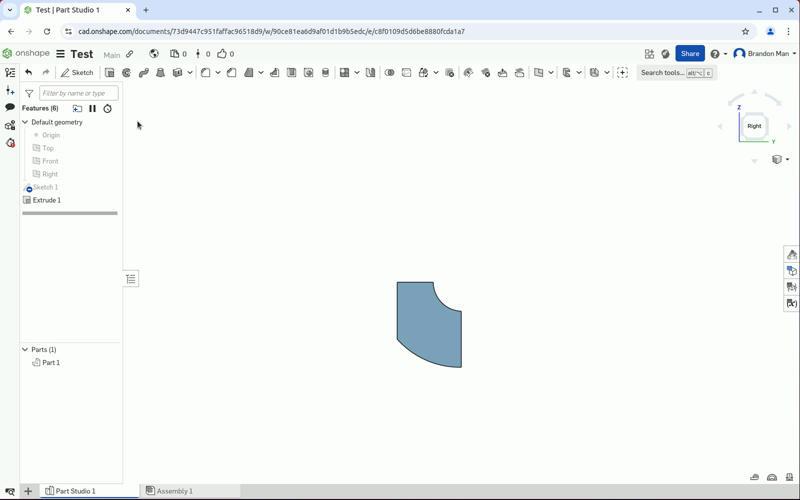
mouse_move(73, 189)
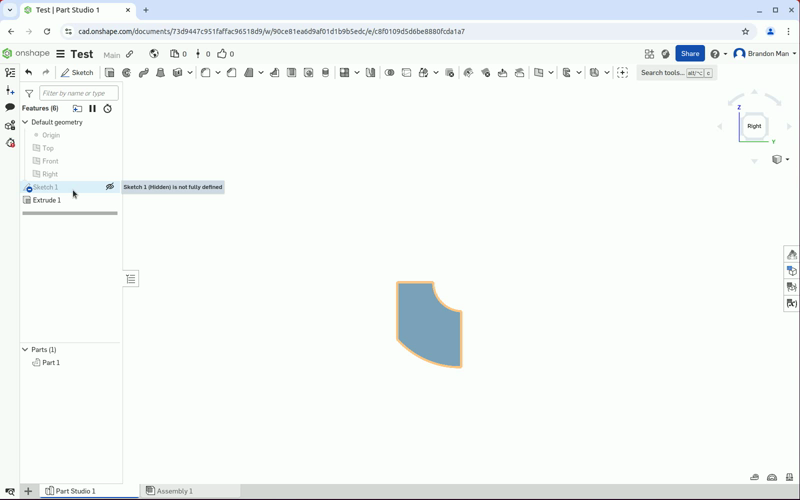
click(73, 189)
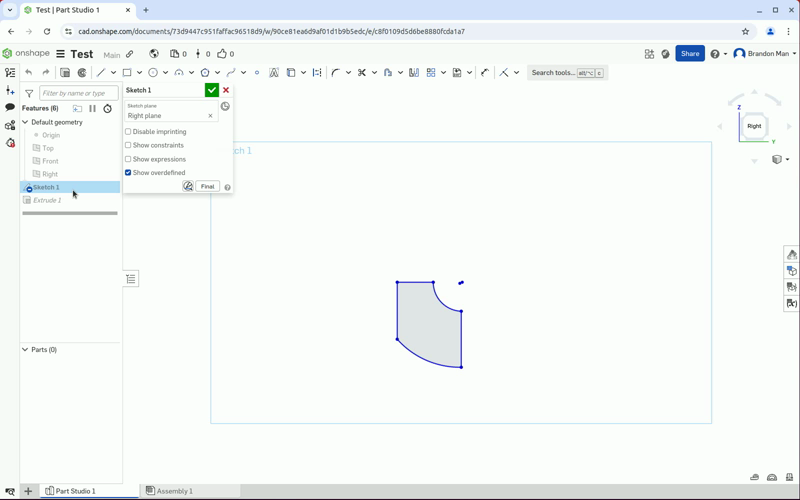
mouse_move(229, 92)
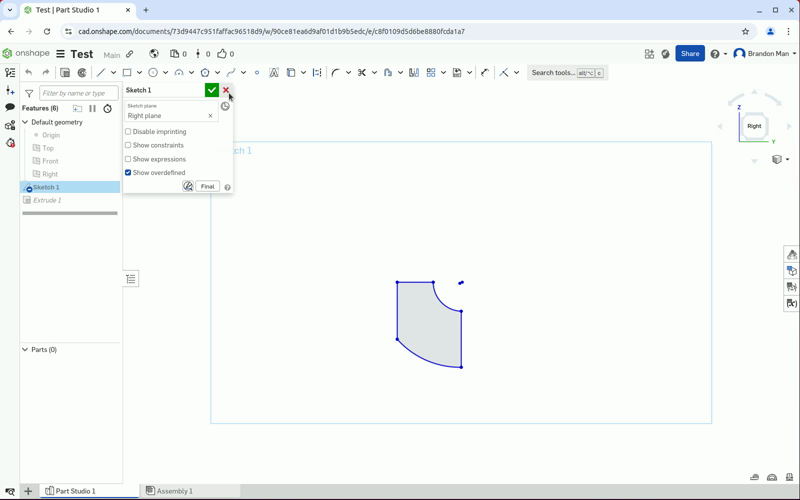
click(229, 92)
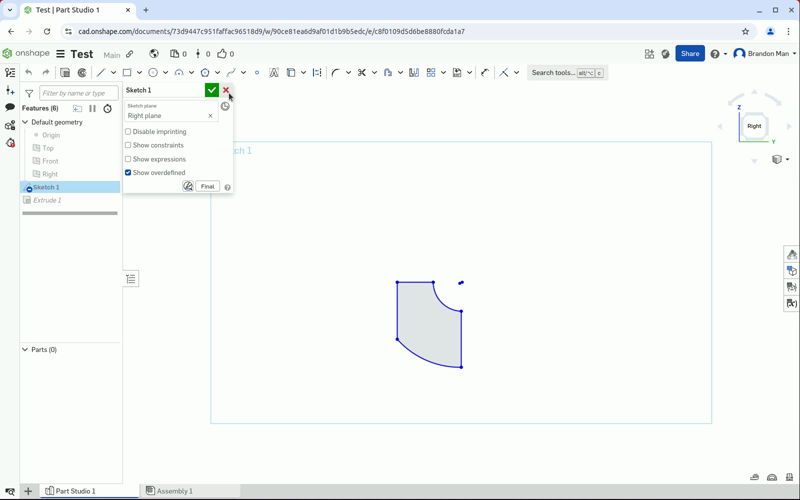
key(shift+s)
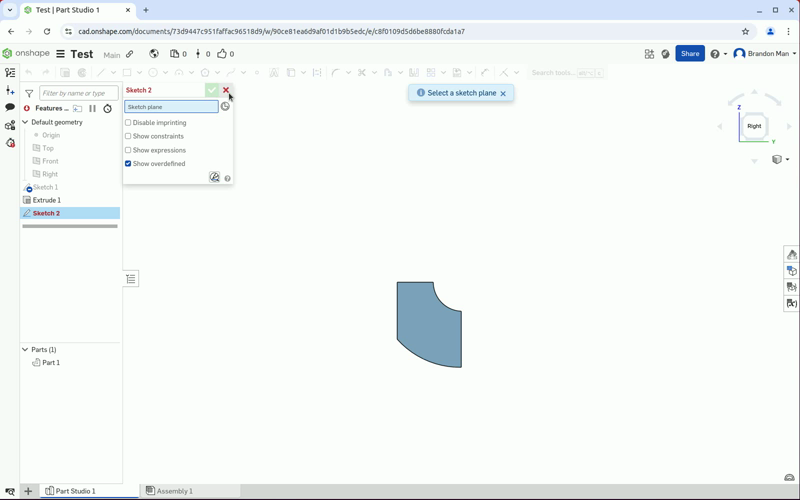
mouse_move(73, 176)
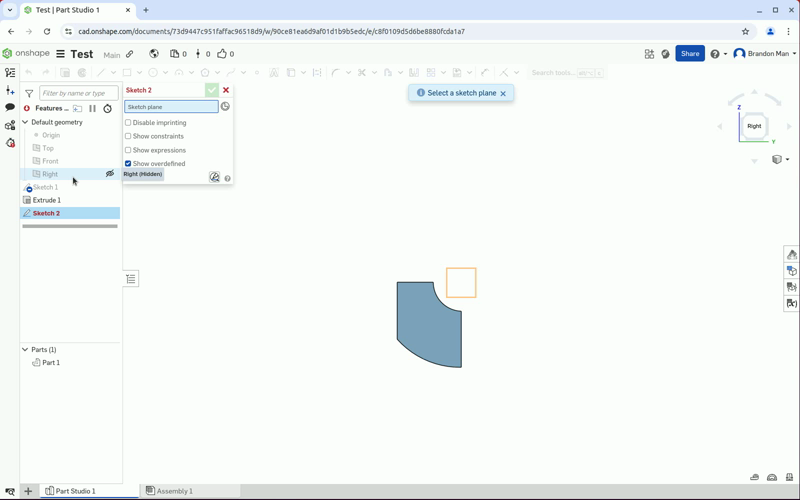
click(73, 176)
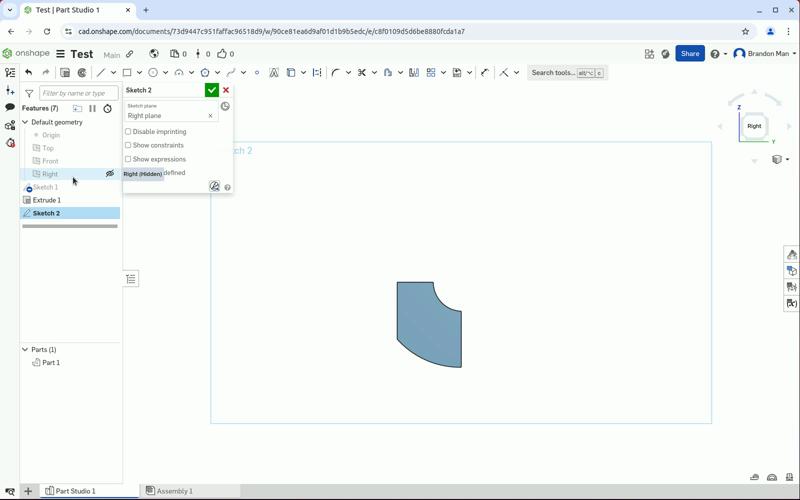
mouse_move(73, 352)
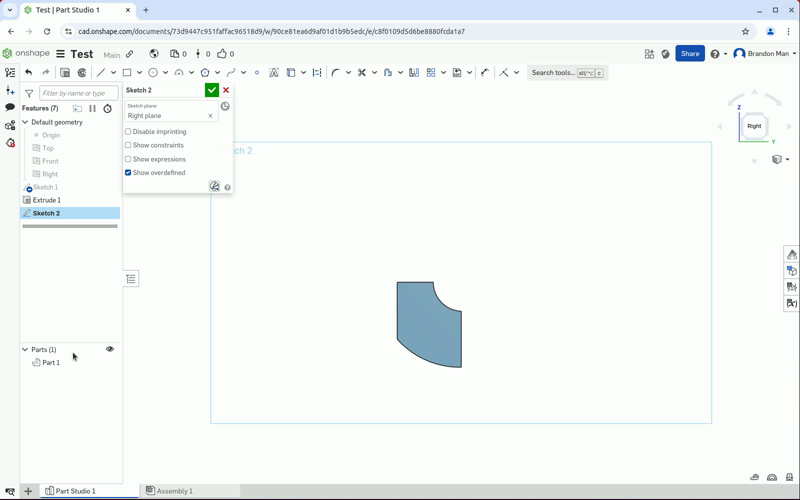
key(y)
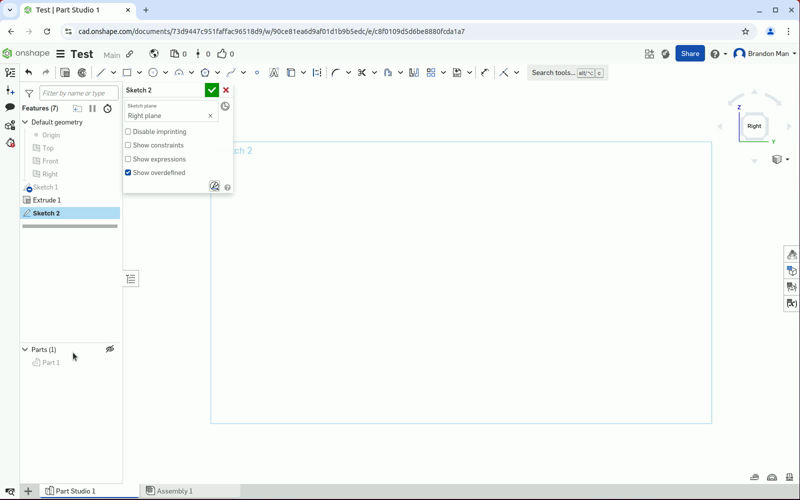
key(l)
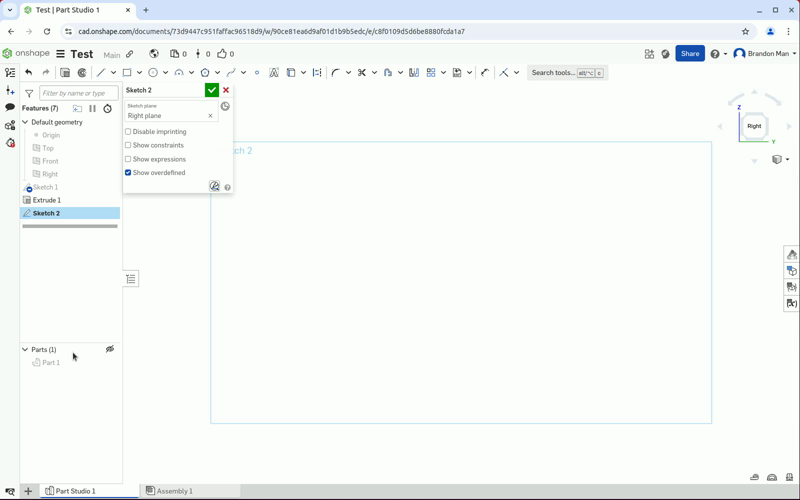
key_down(shift)
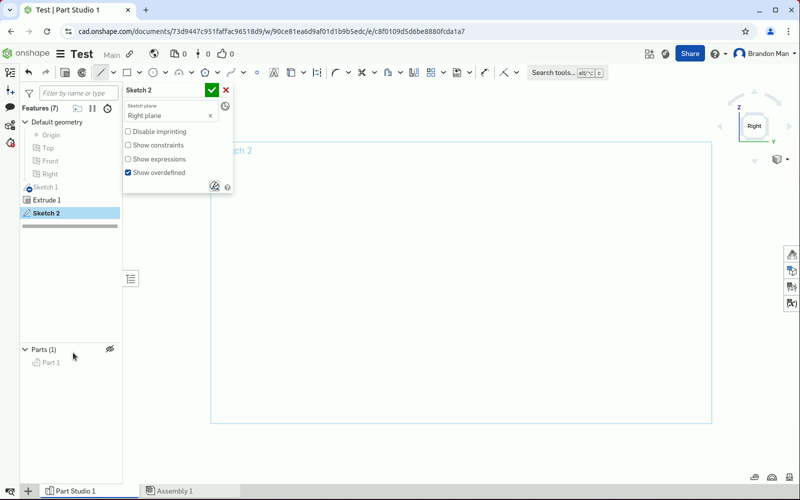
mouse_move(397, 282)
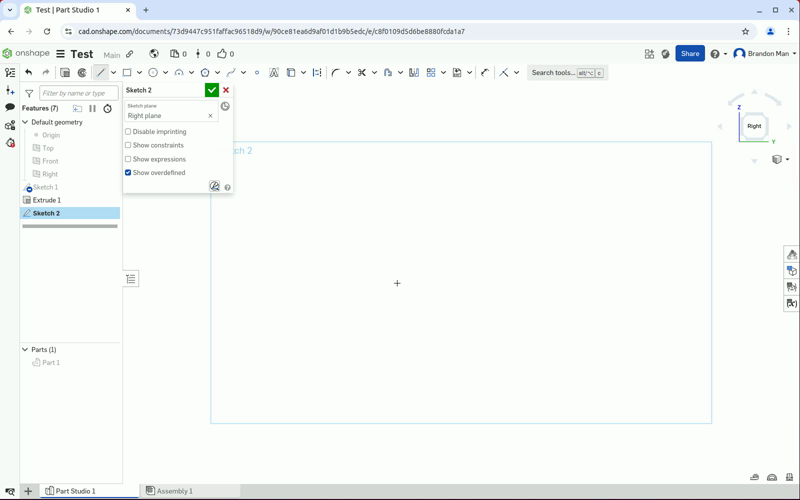
click(397, 282)
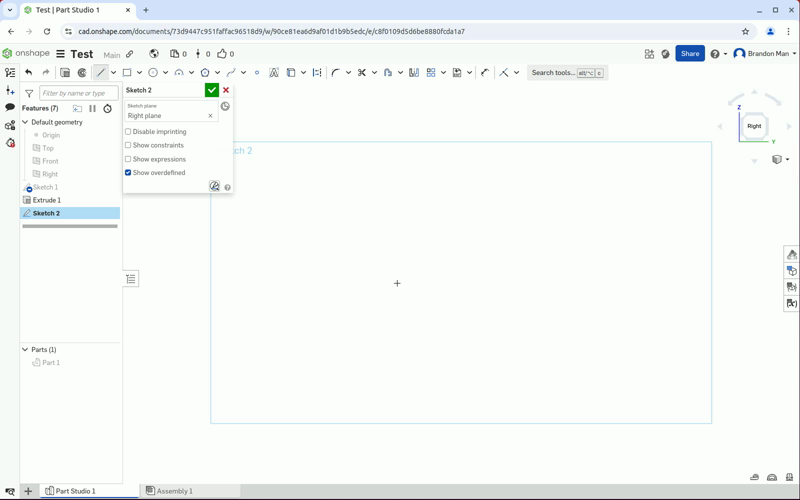
key_up(shift)
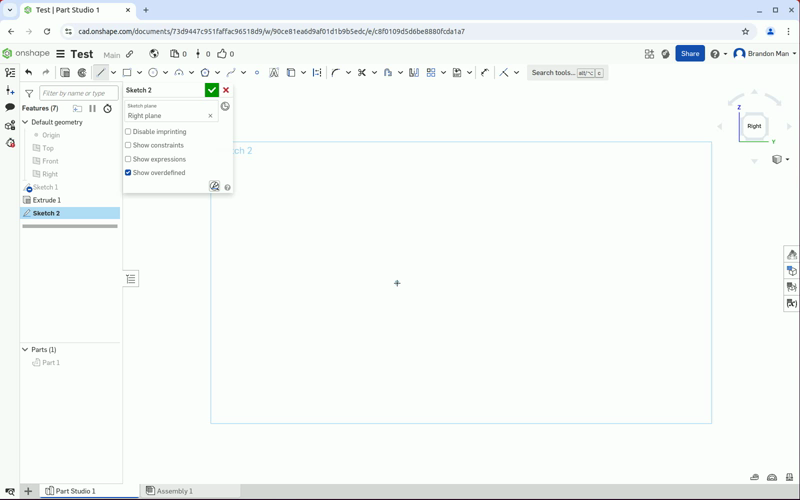
key_down(shift)
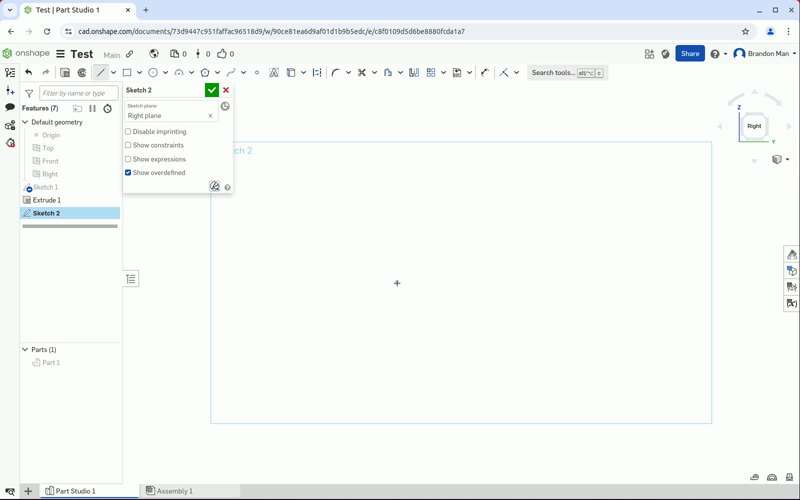
mouse_move(427, 282)
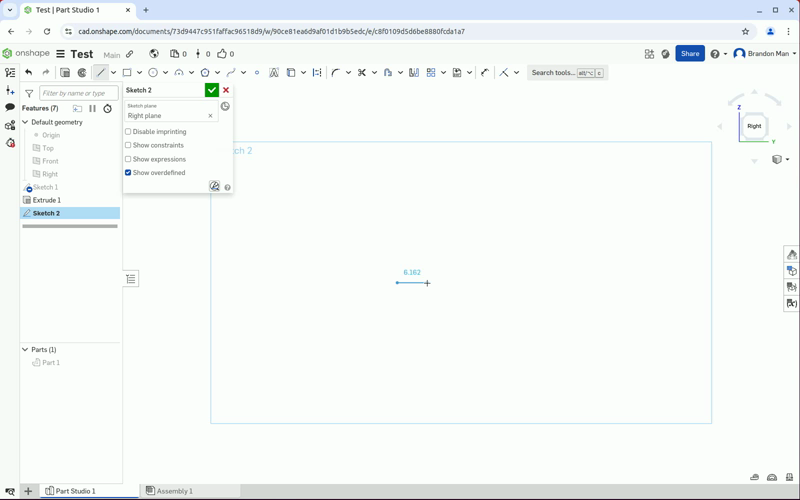
mouse_move(431, 282)
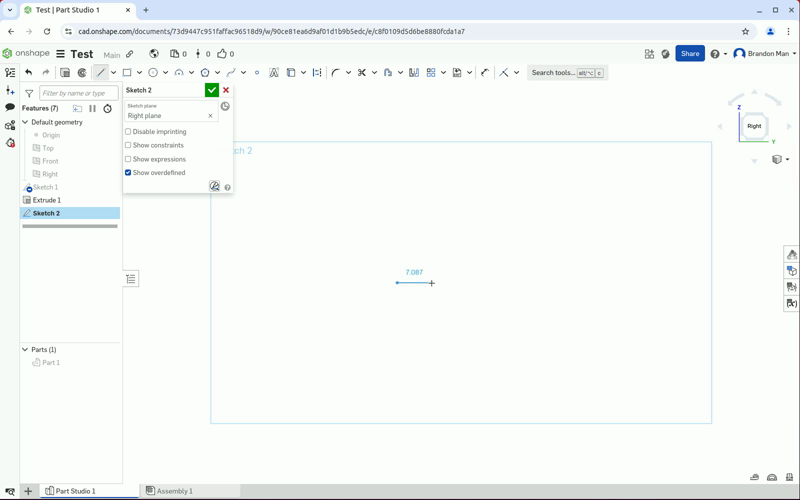
click(431, 282)
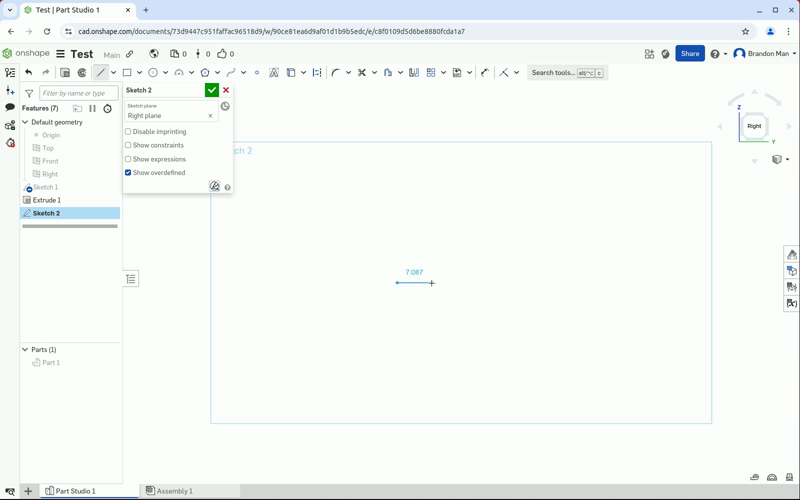
key_up(shift)
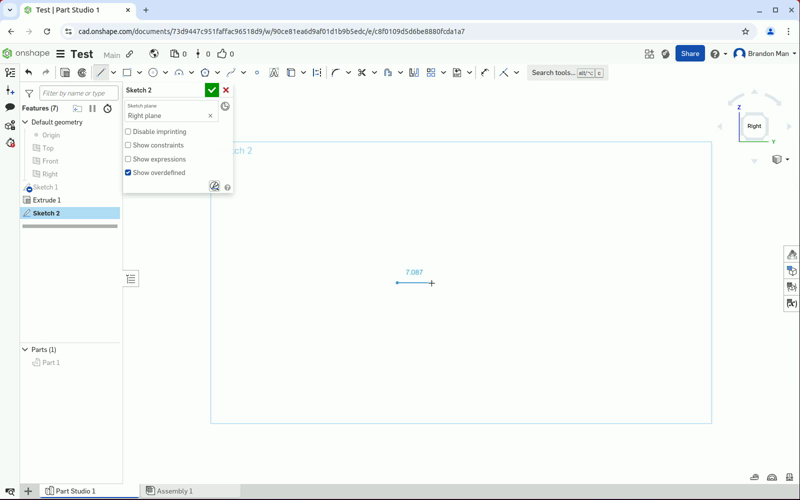
key(esc)
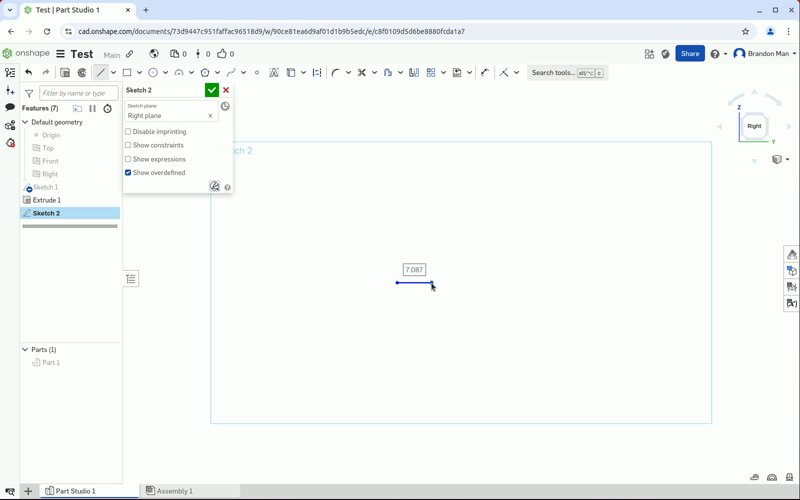
key(a)
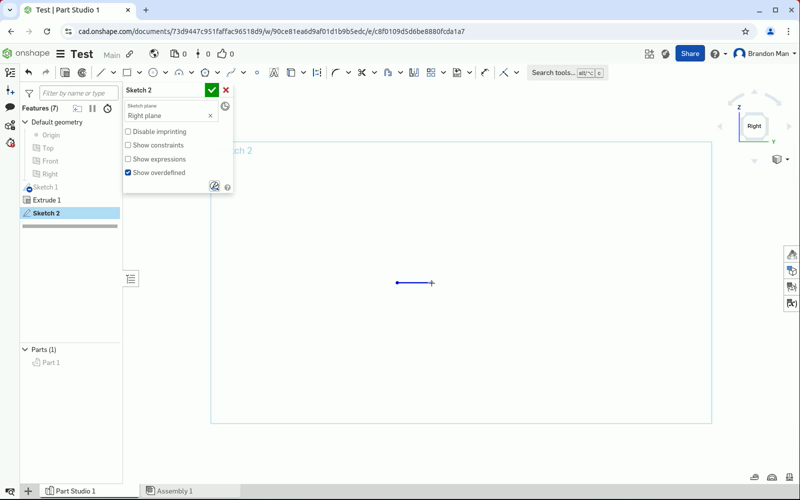
mouse_move(431, 282)
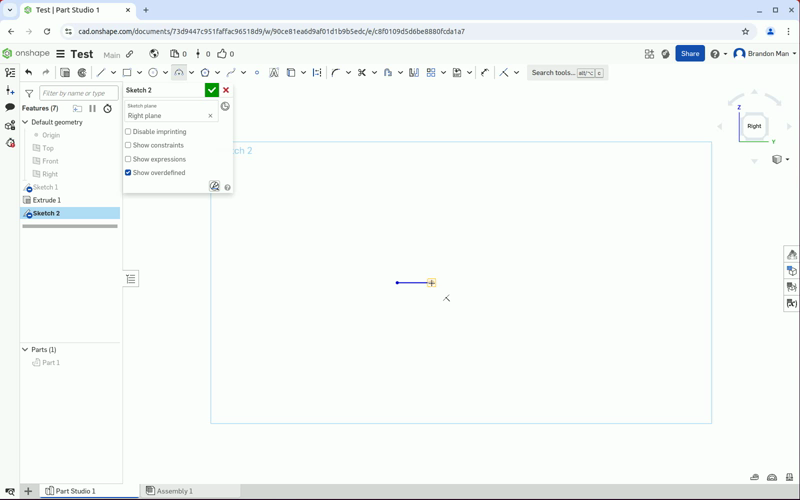
click(431, 282)
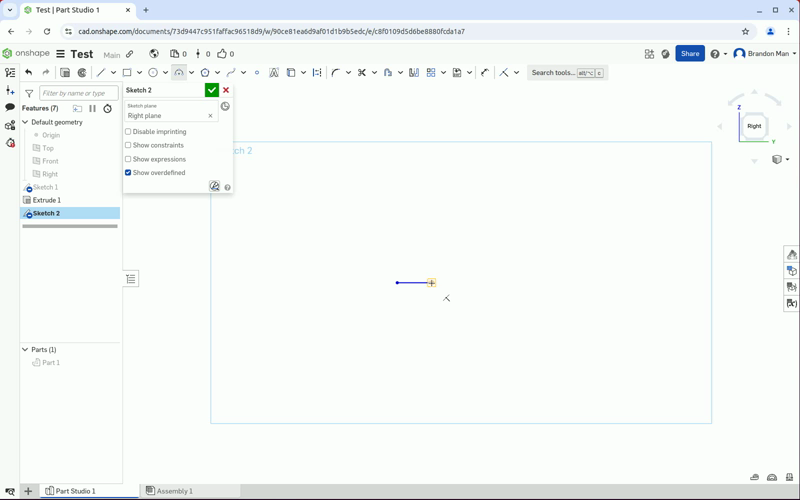
key_down(shift)
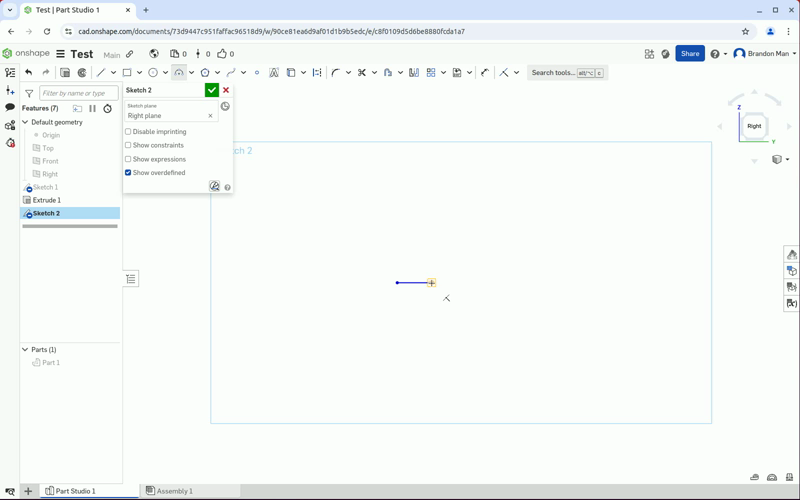
mouse_move(461, 310)
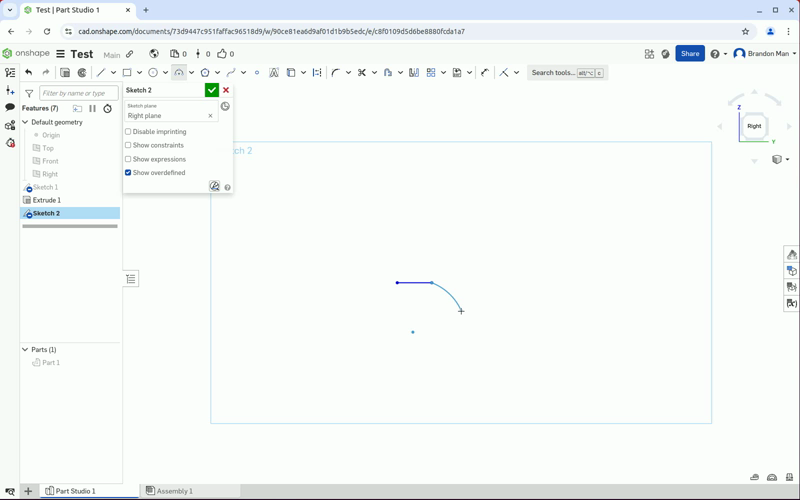
click(461, 310)
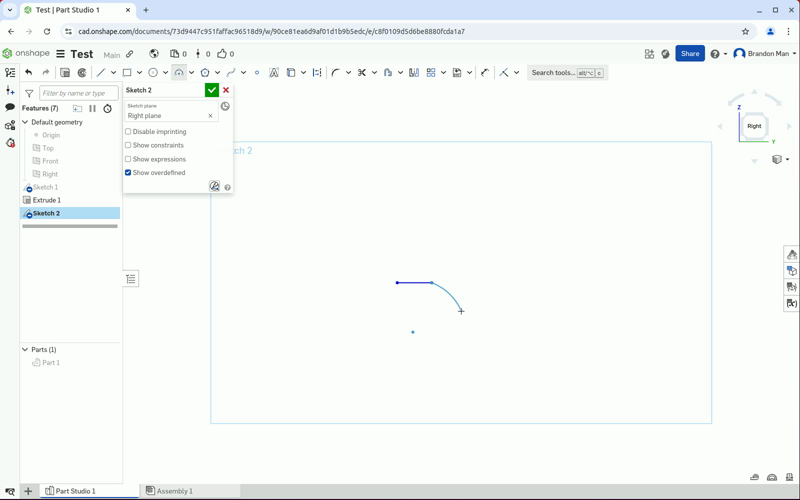
mouse_move(480, 261)
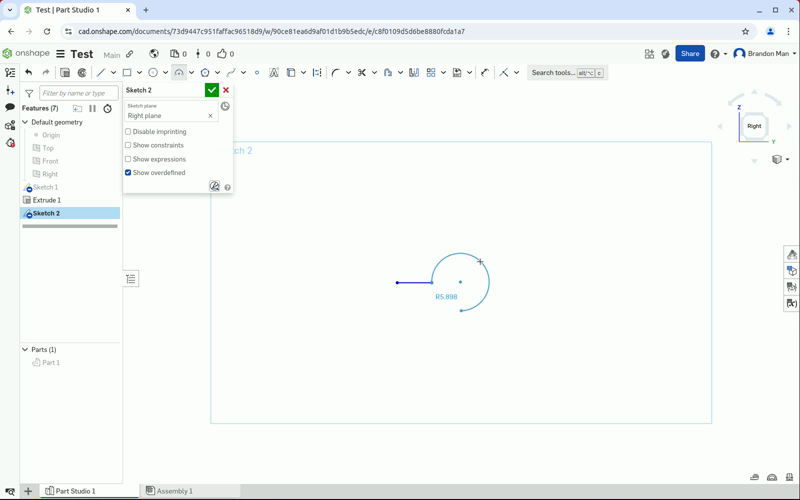
click(480, 261)
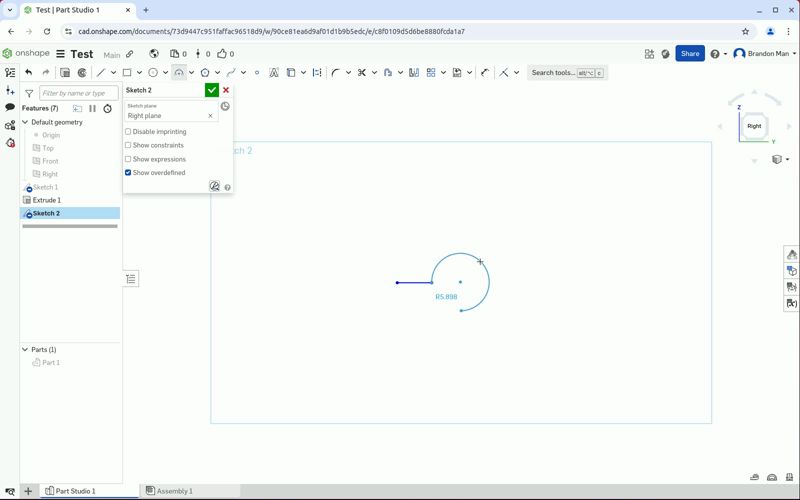
key_up(shift)
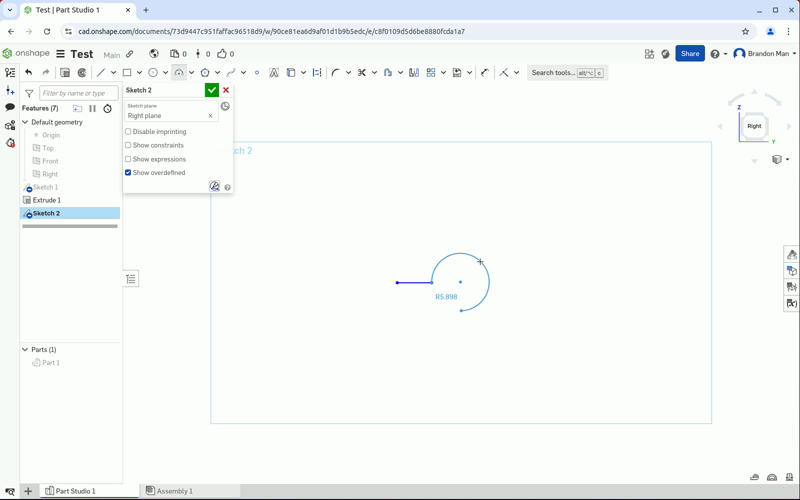
key(esc)
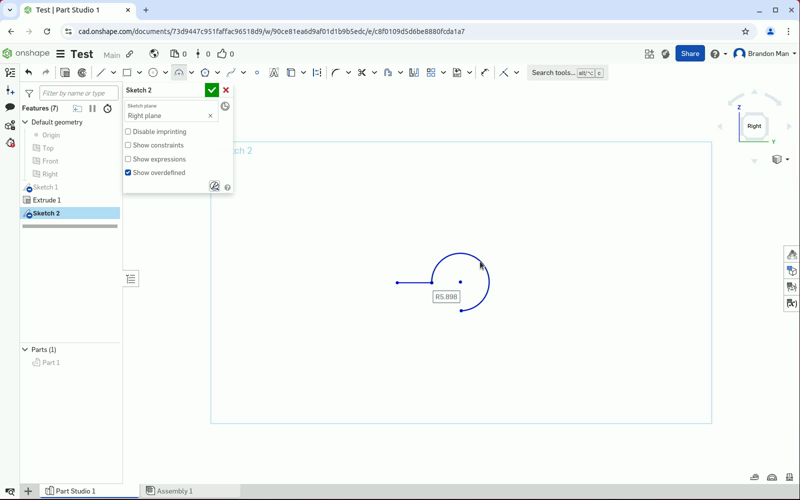
key(l)
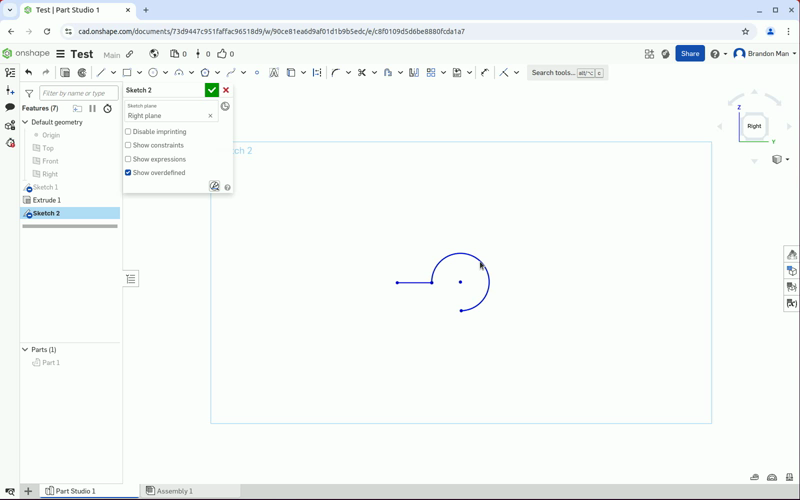
mouse_move(461, 310)
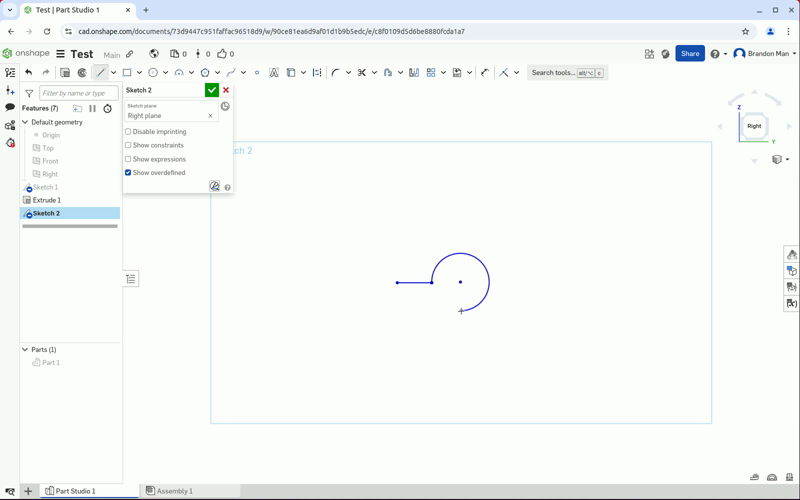
click(461, 310)
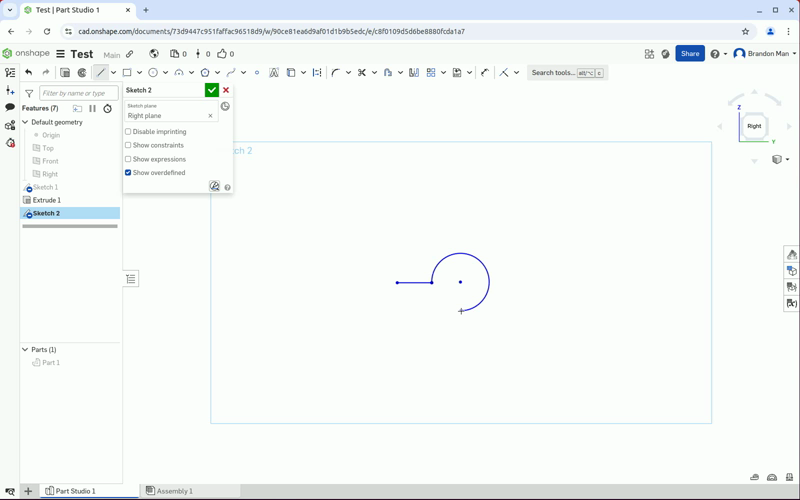
key_down(shift)
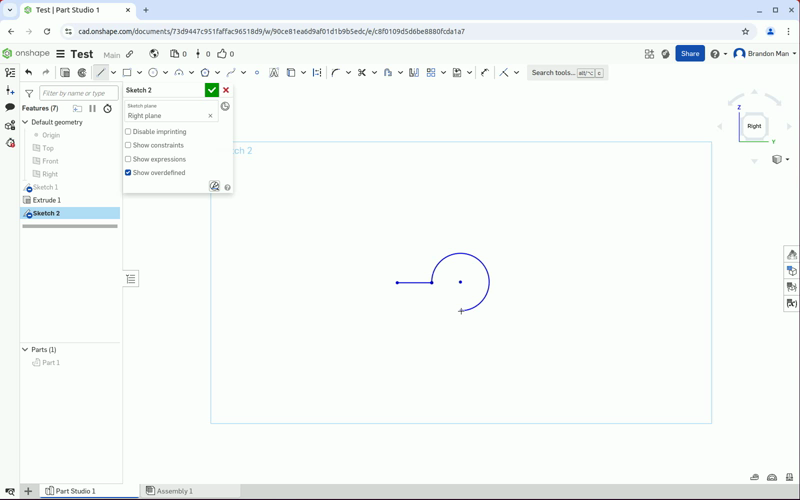
mouse_move(491, 310)
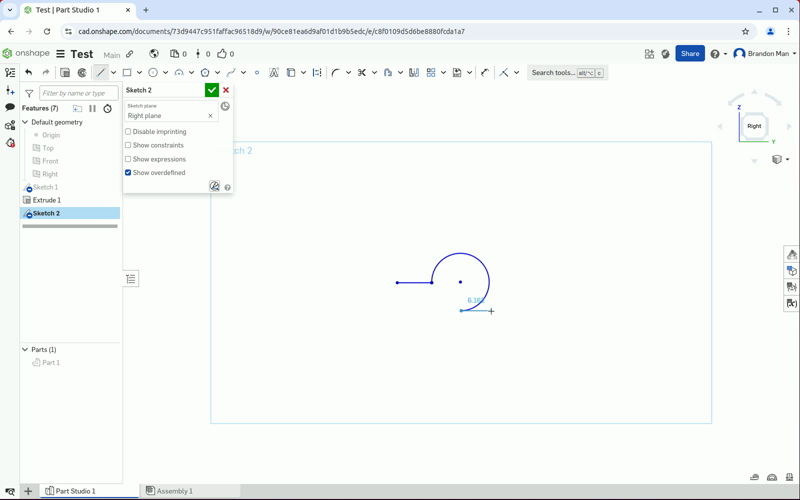
mouse_move(461, 366)
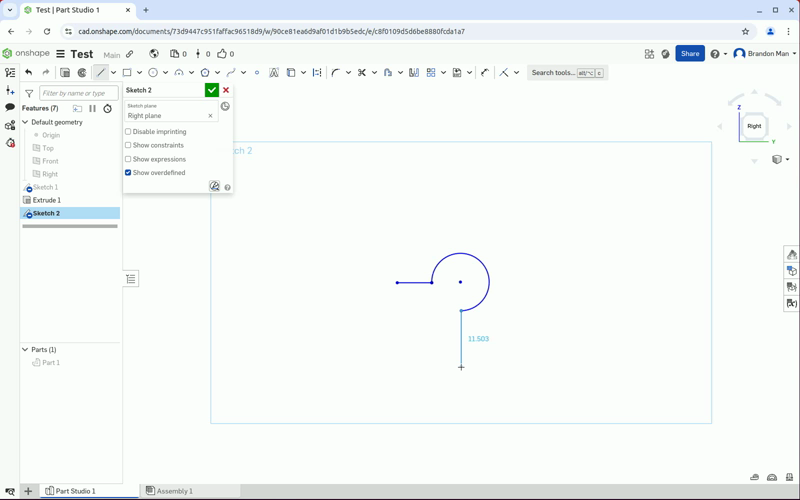
click(461, 366)
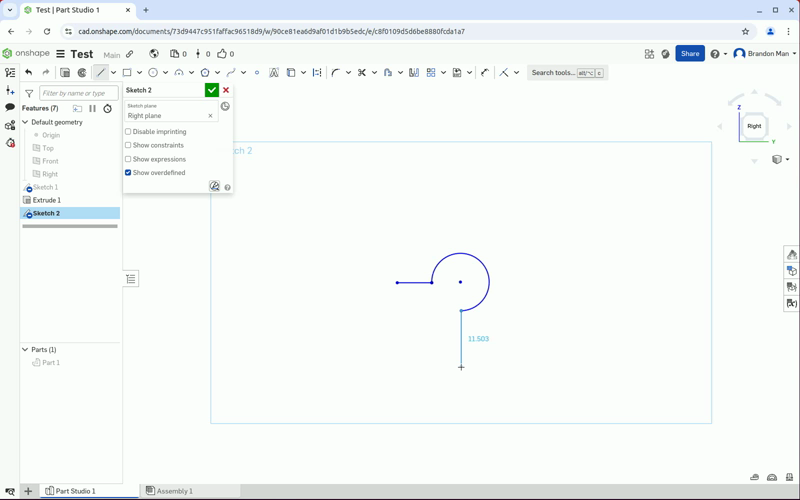
key_up(shift)
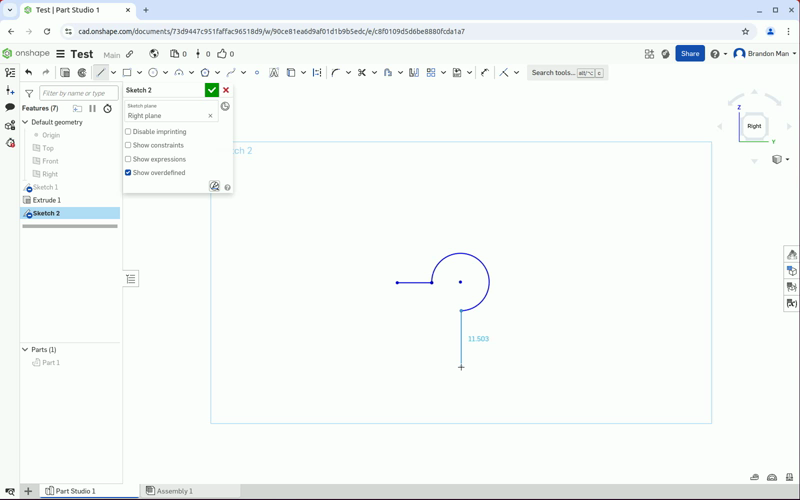
key(esc)
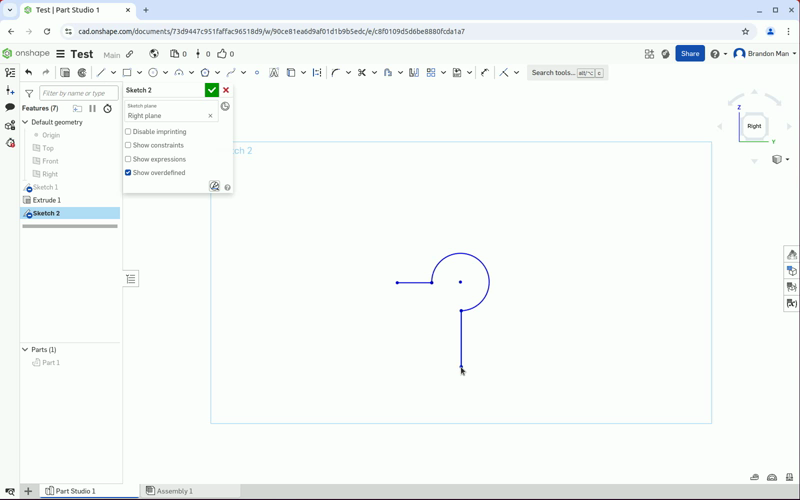
key(a)
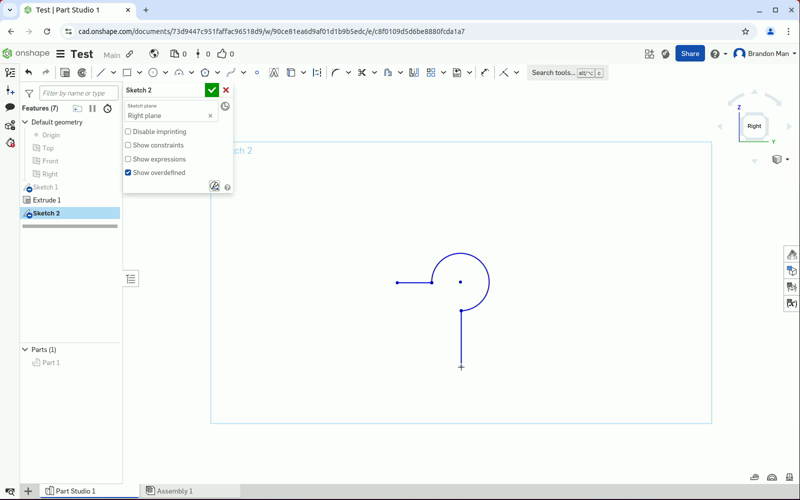
mouse_move(461, 366)
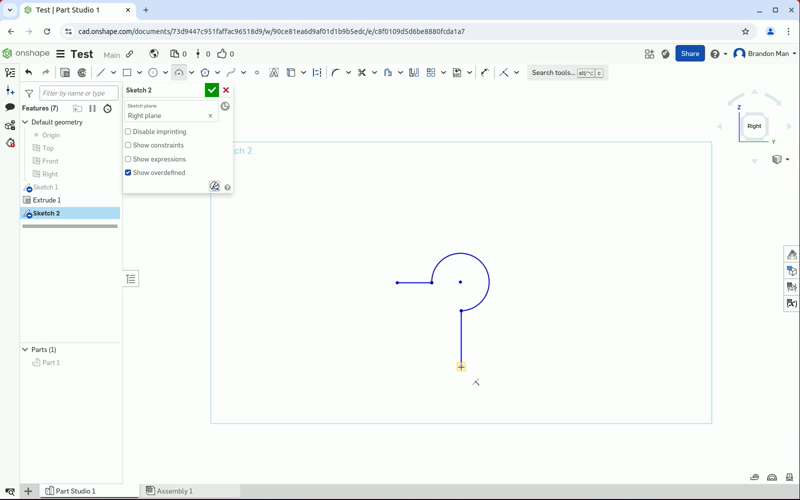
click(461, 366)
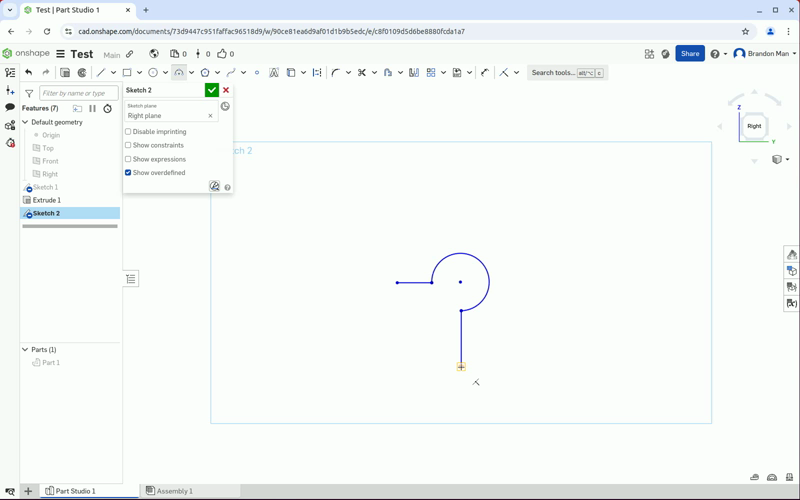
key_down(shift)
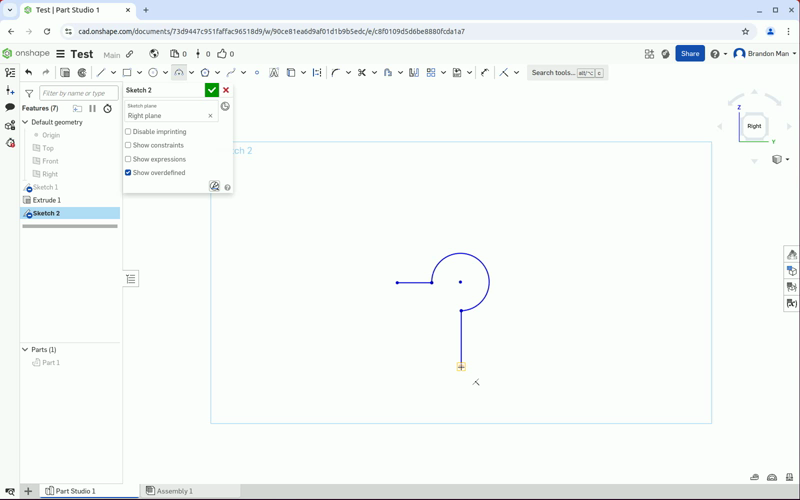
mouse_move(397, 227)
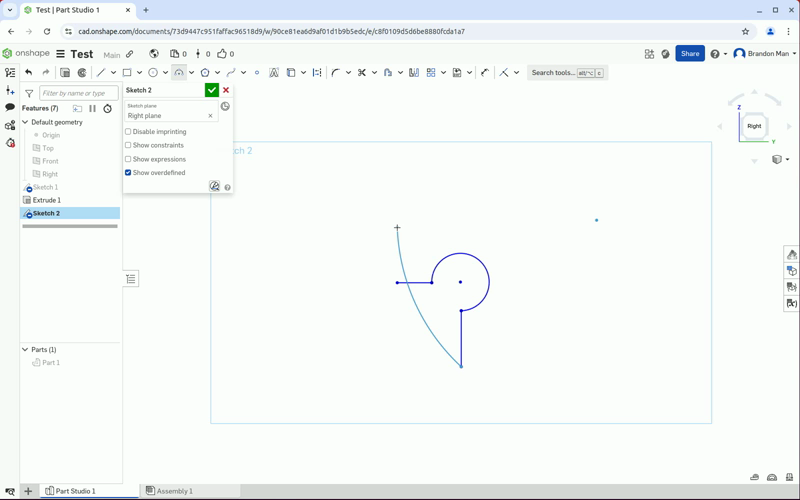
click(397, 227)
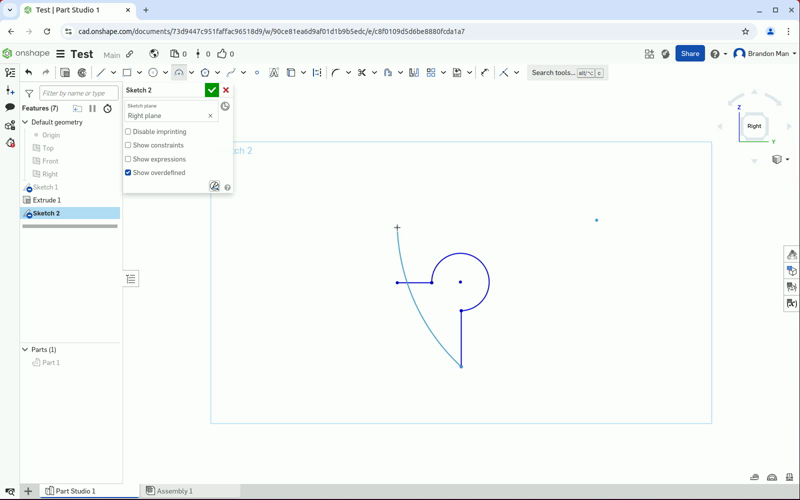
mouse_move(536, 248)
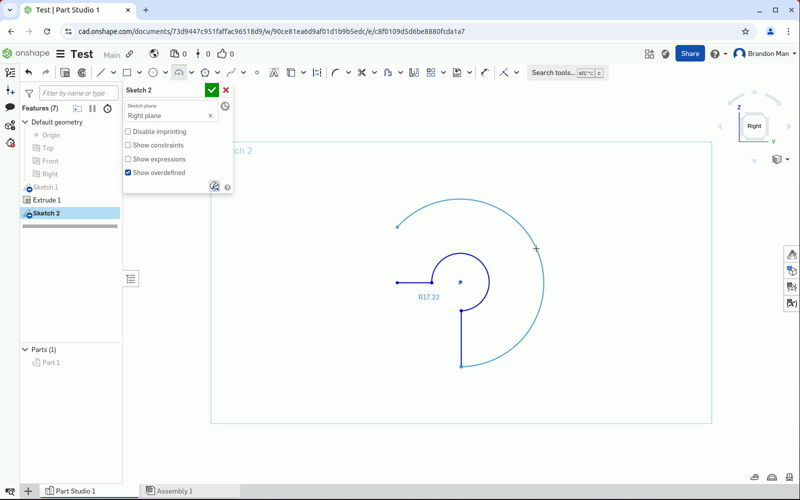
click(536, 248)
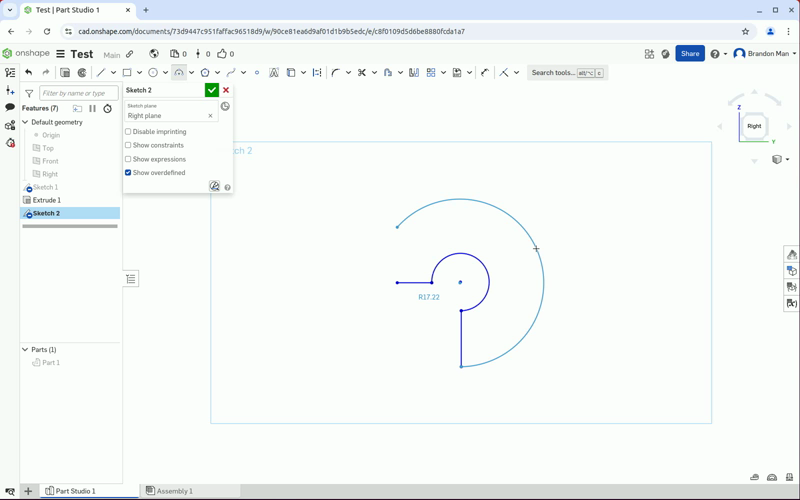
key_up(shift)
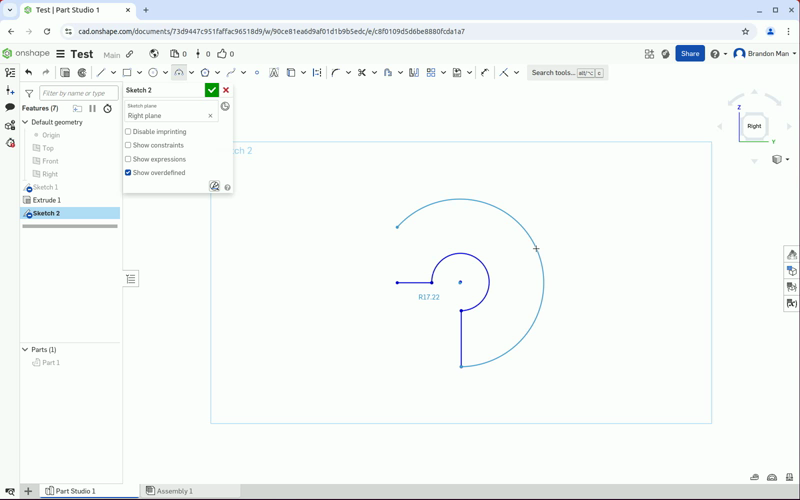
key(esc)
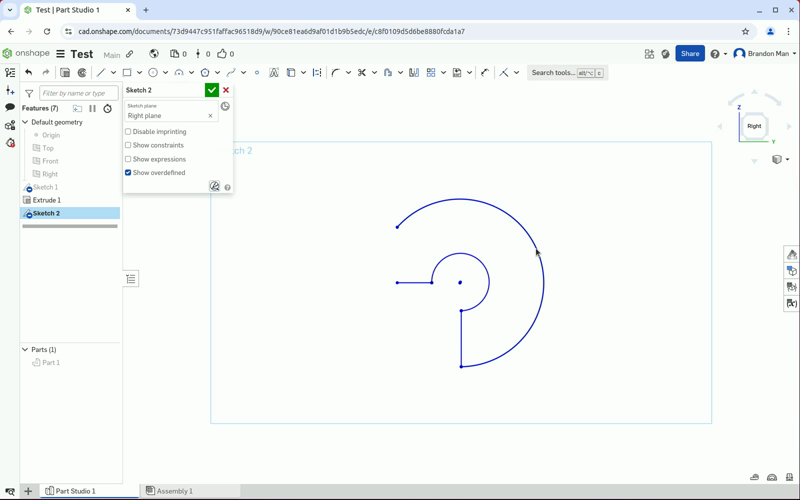
key(l)
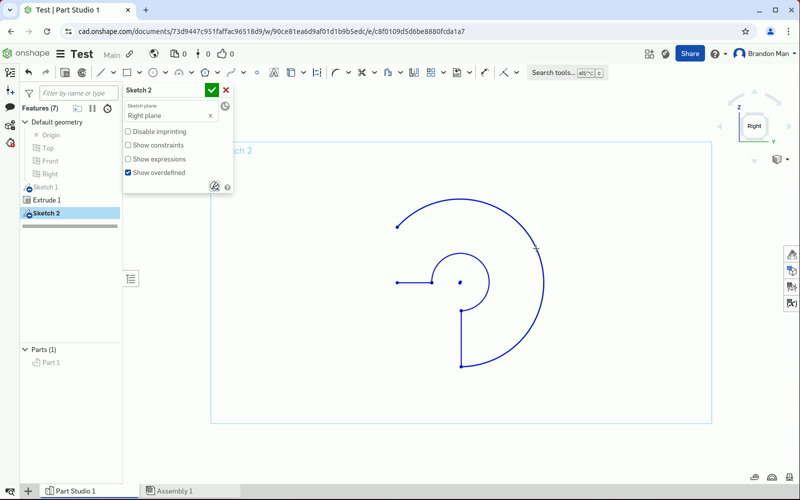
mouse_move(397, 227)
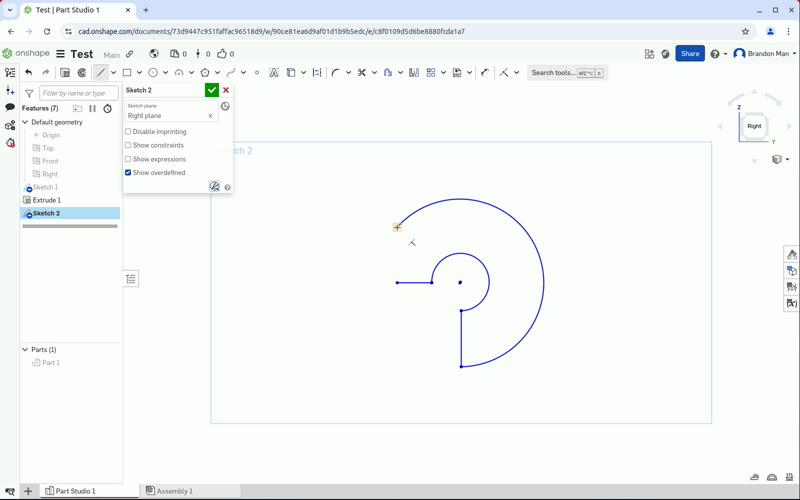
click(397, 227)
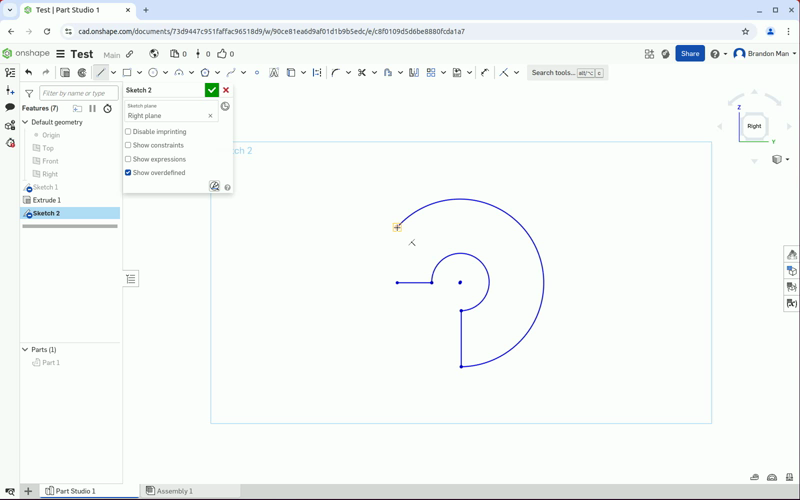
mouse_move(427, 227)
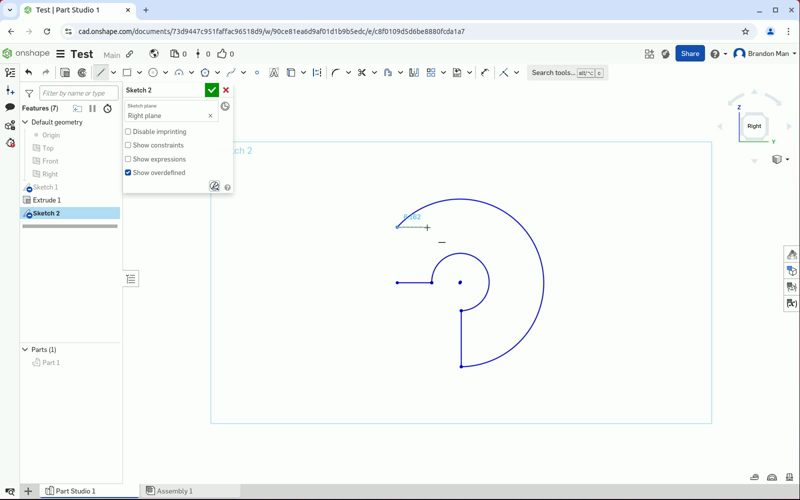
key_down(shift)
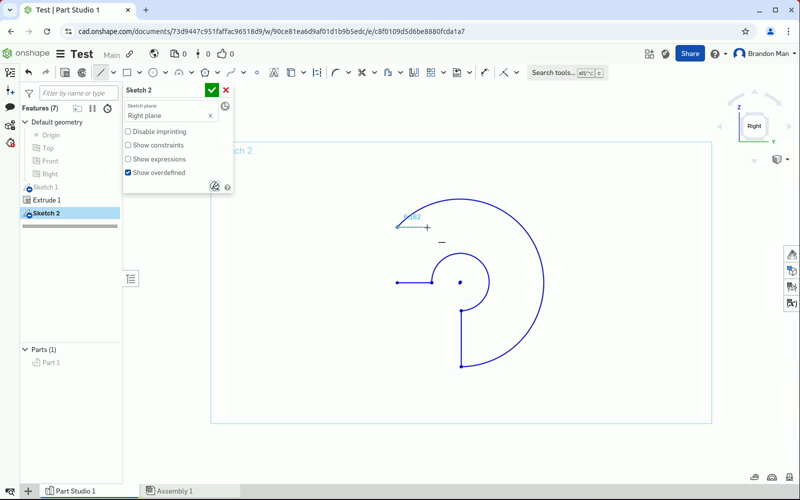
mouse_move(397, 282)
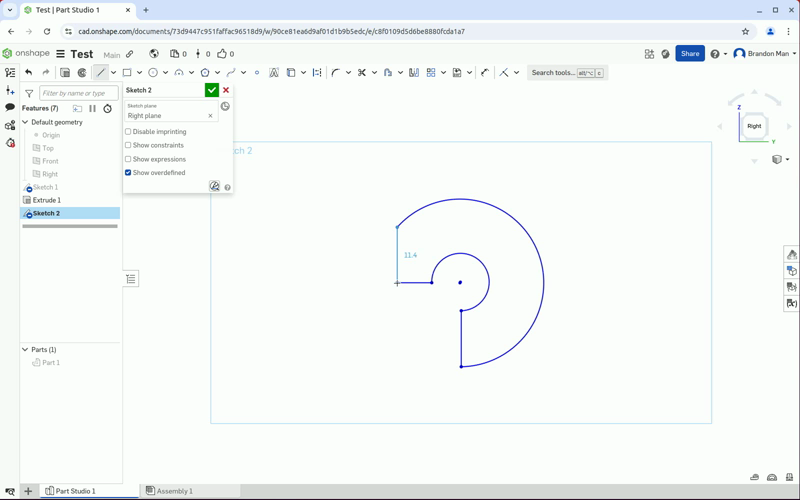
key_up(shift)
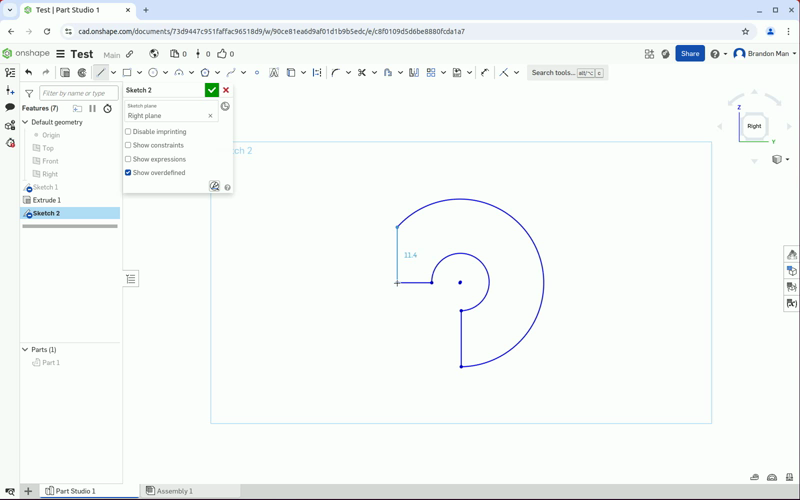
click(397, 282)
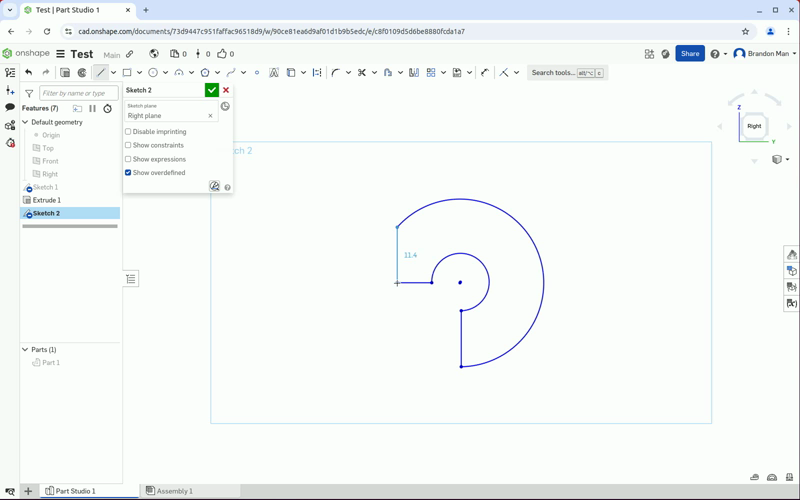
key(esc)
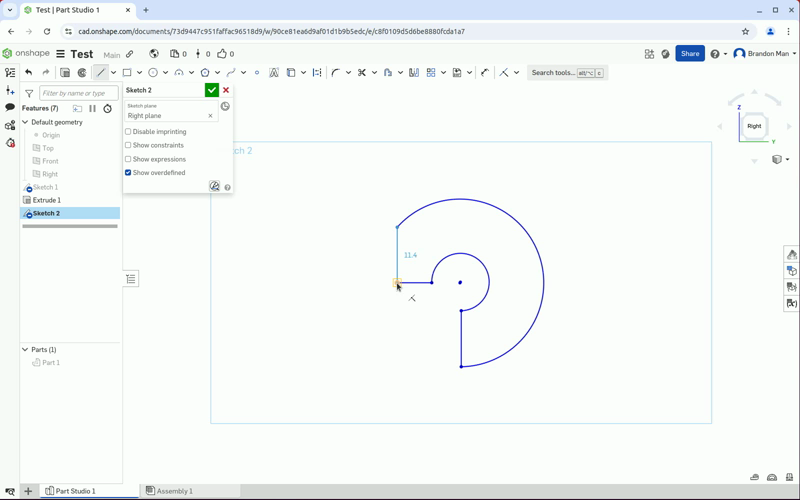
mouse_move(459, 236)
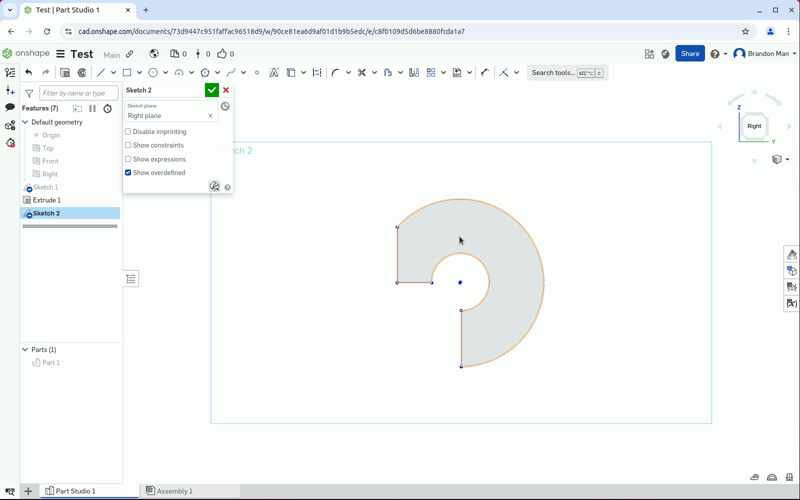
click(459, 236)
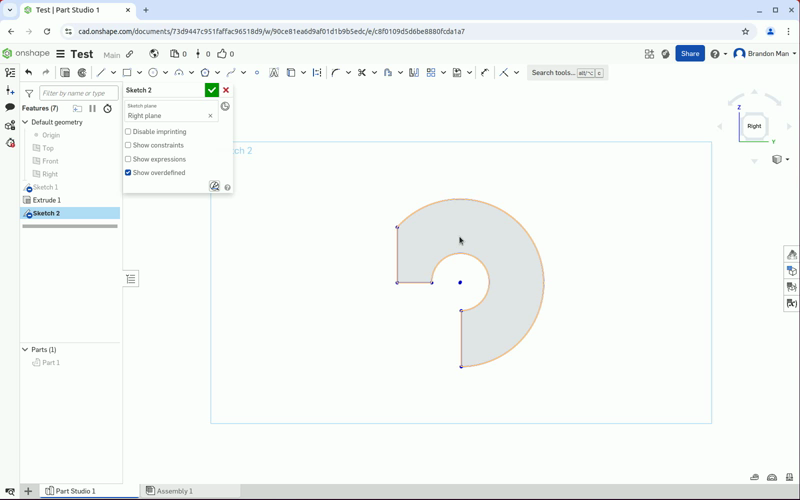
mouse_move(73, 352)
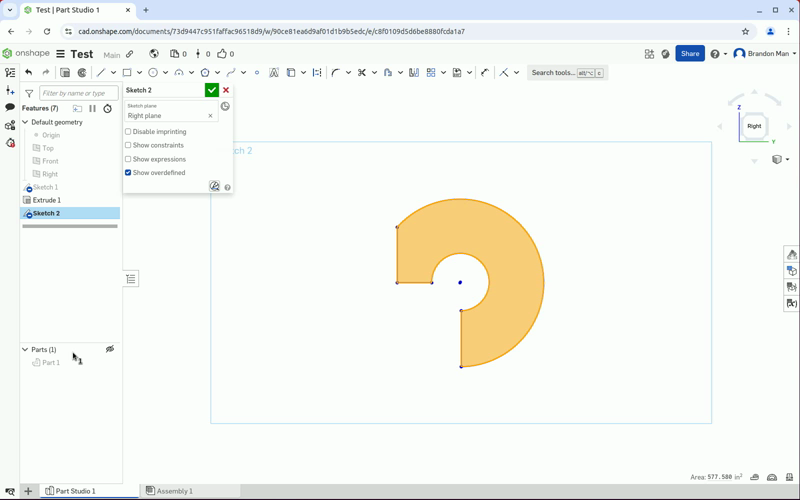
key(shift+y)
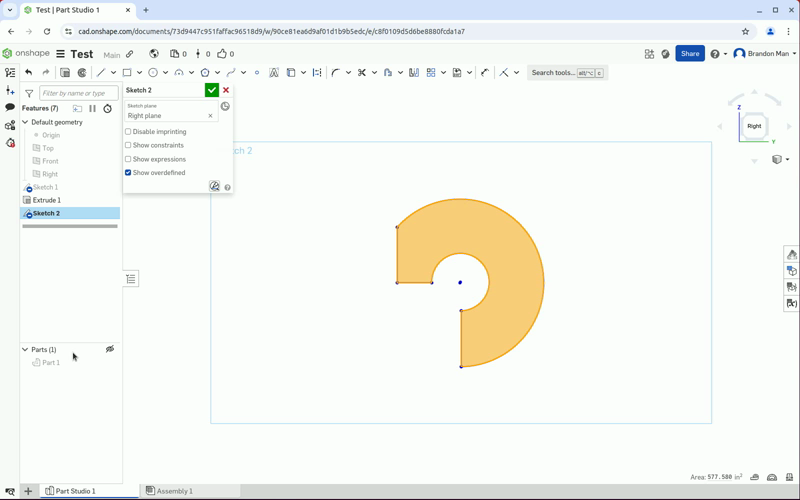
key(shift+e)
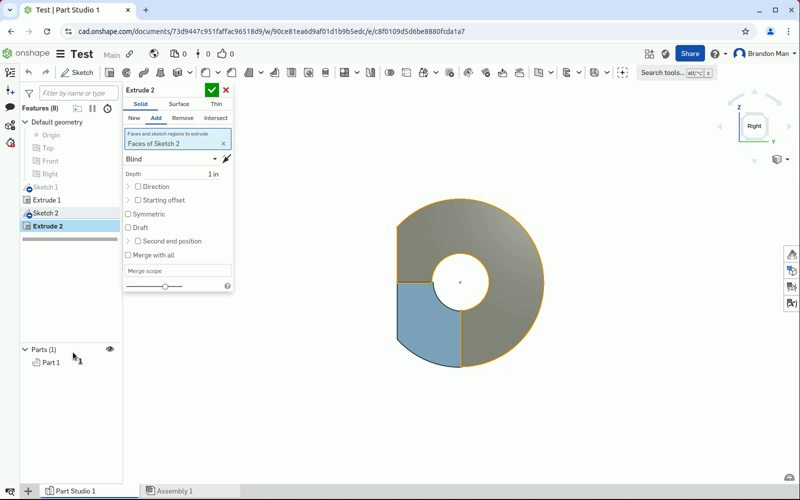
mouse_move(143, 106)
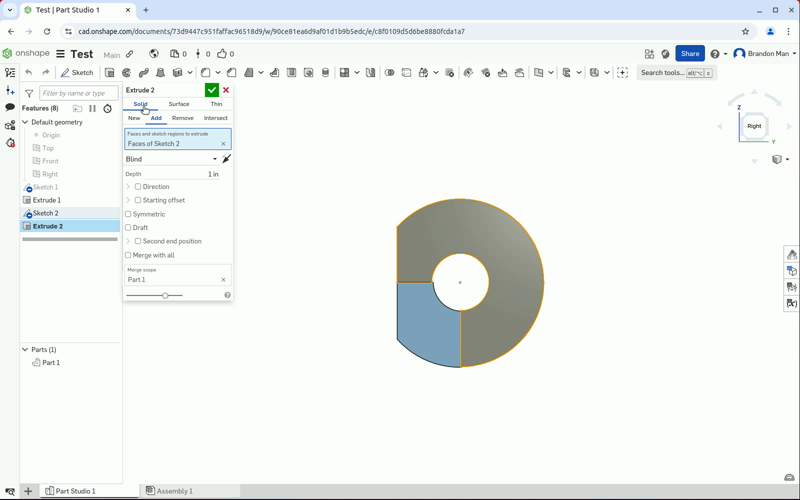
click(143, 106)
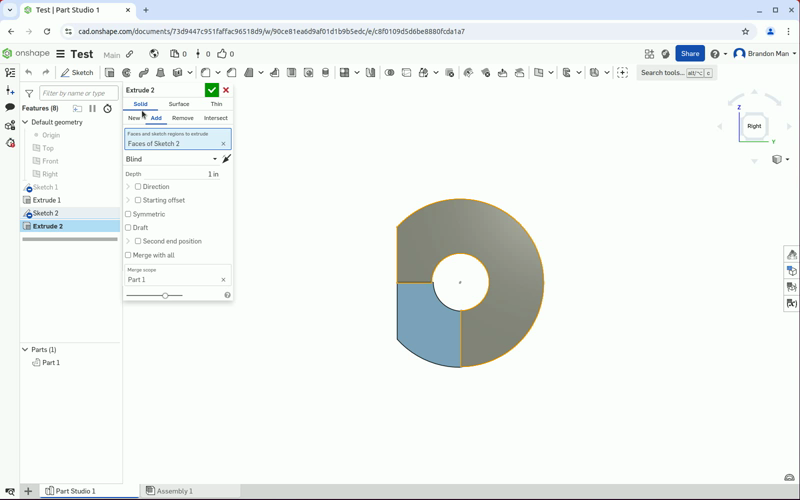
mouse_move(137, 120)
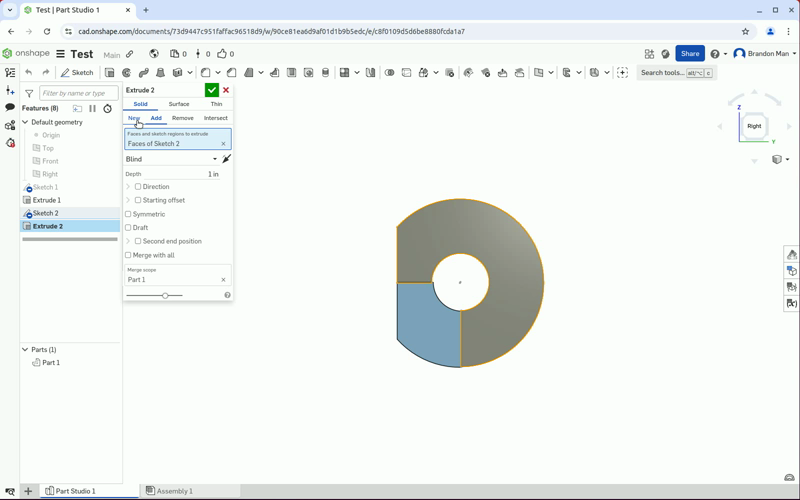
click(137, 120)
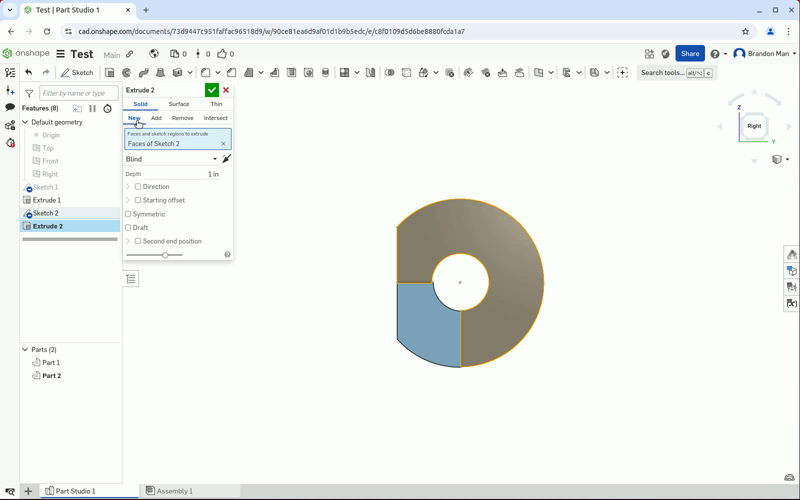
key(tab, 4)
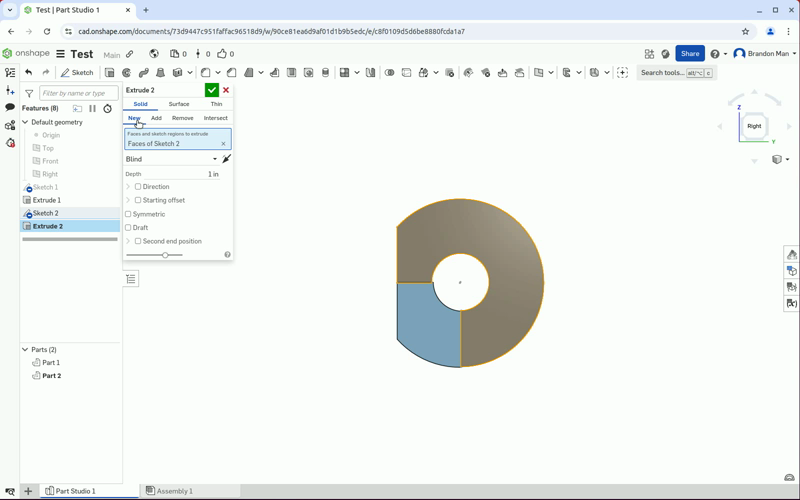
text(23.108)
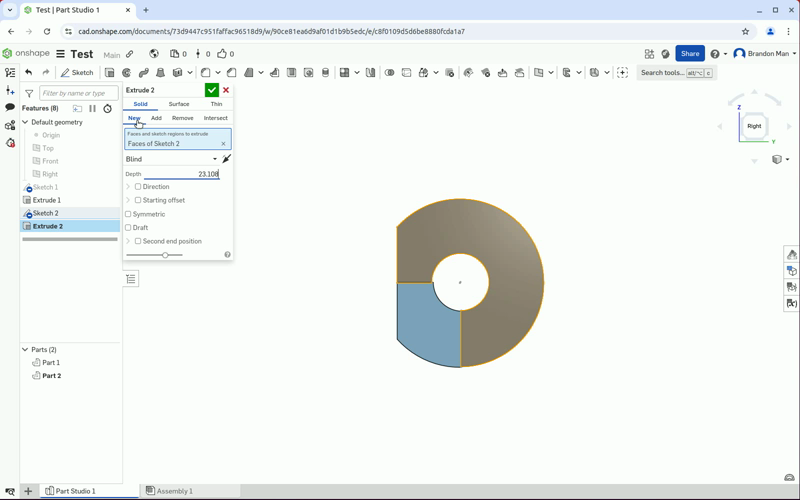
key(enter)
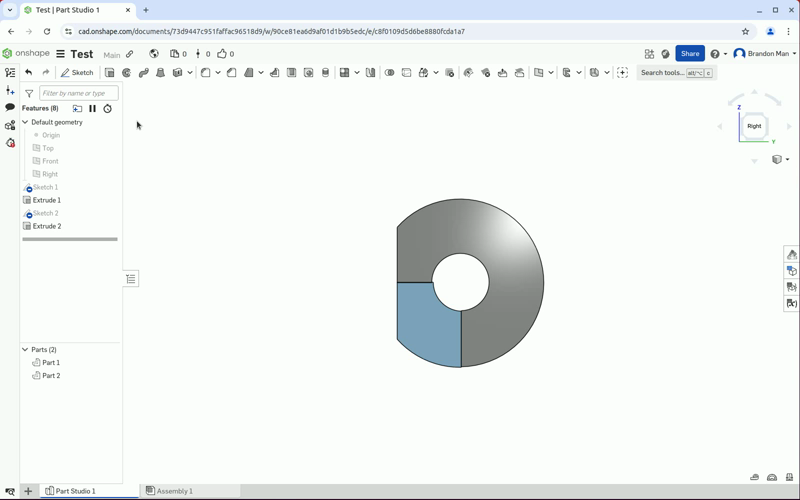
key(shift+h)
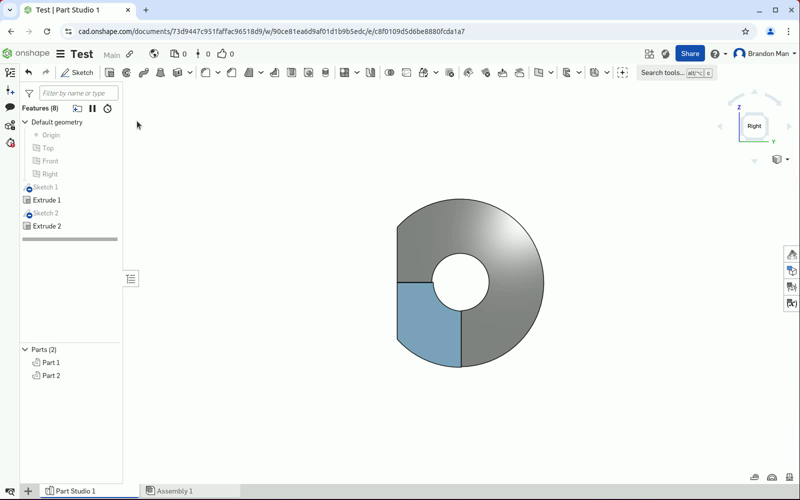
key(shift+h)
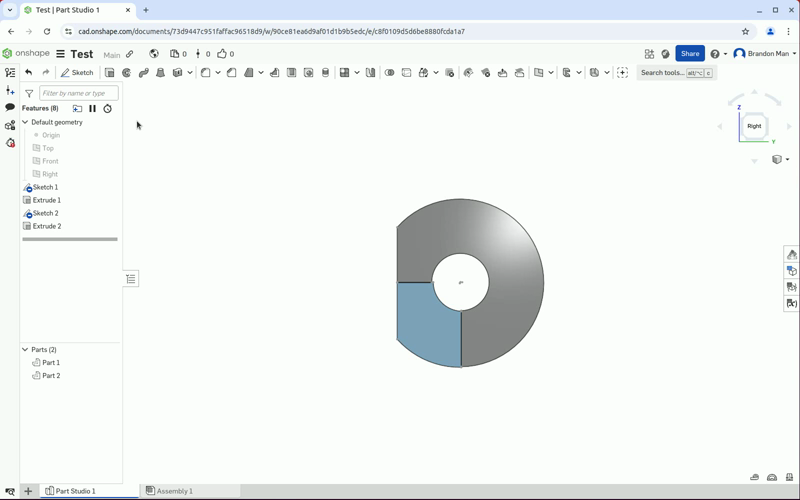
key(shift+7)
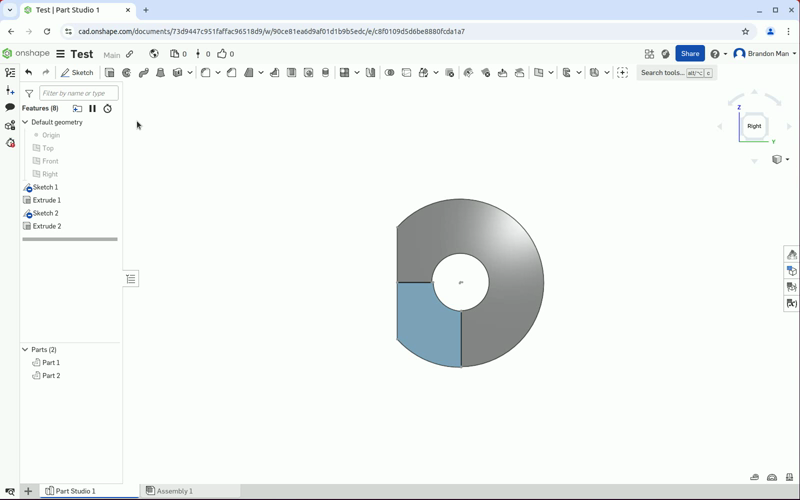
key(right, 2)
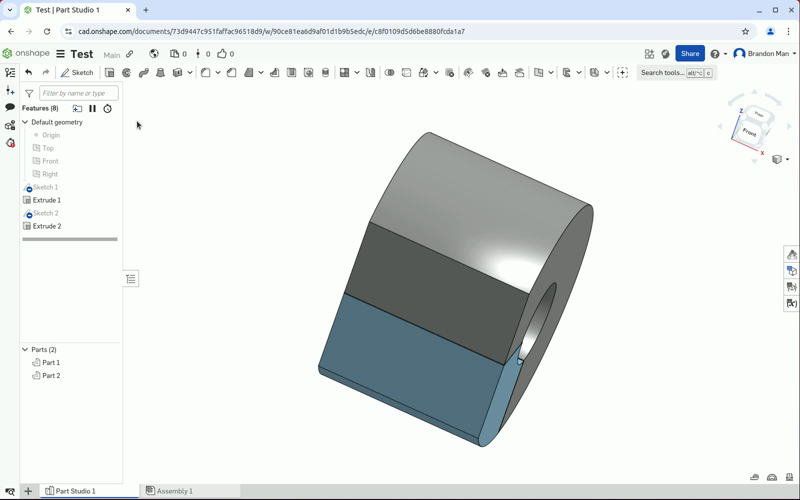
key(down, 2)
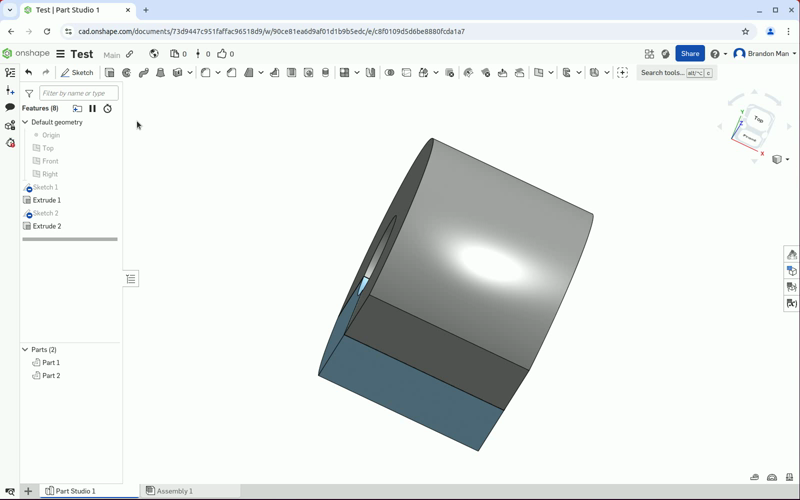
key(up, 2)
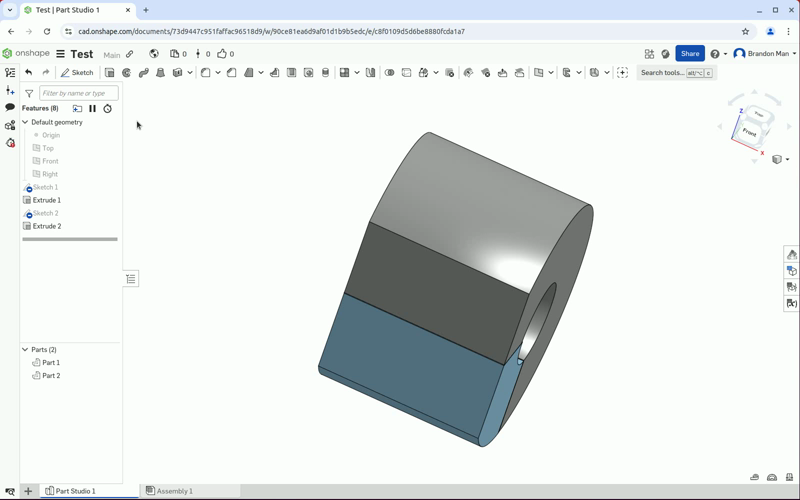
key(left, 2)
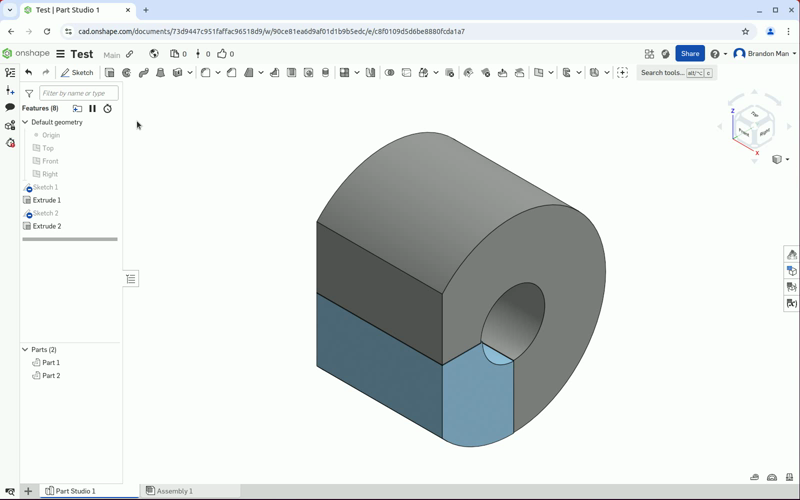
mouse_move(73, 189)
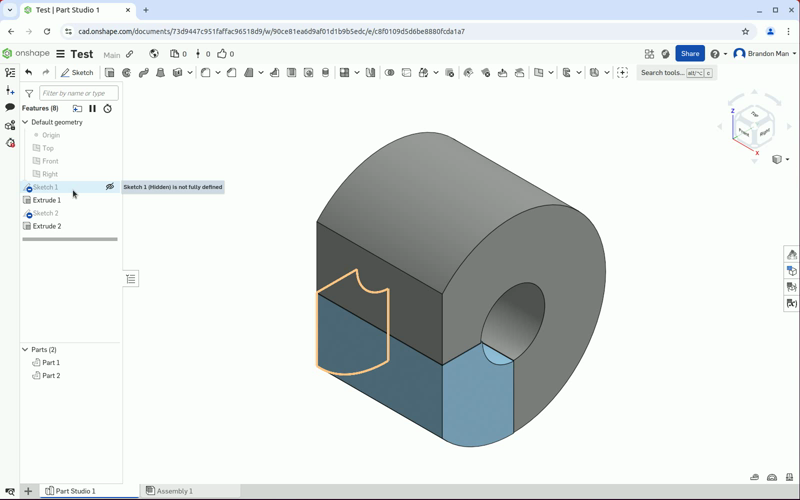
click(73, 189)